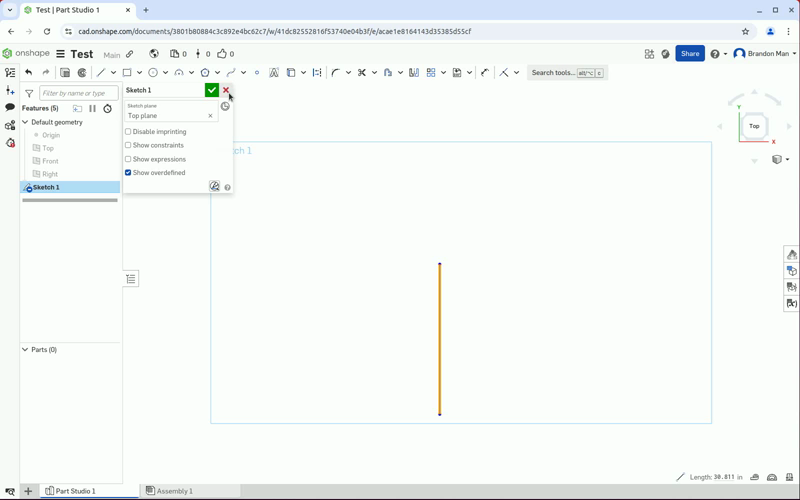
key(shift+h)
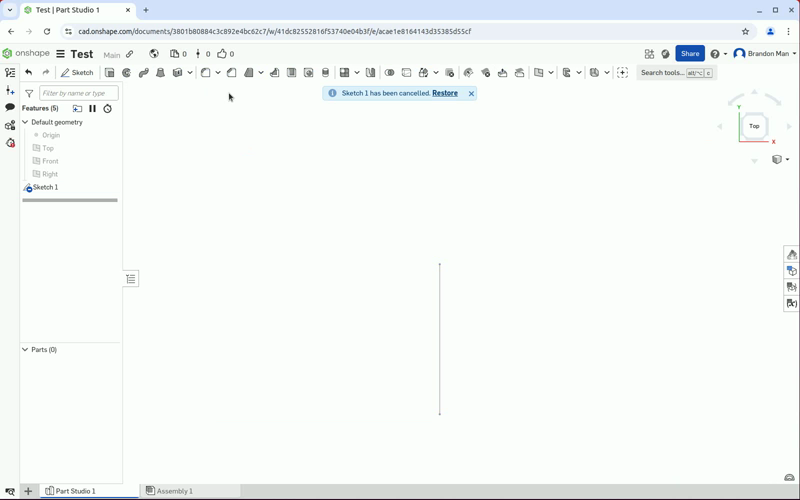
key(shift+s)
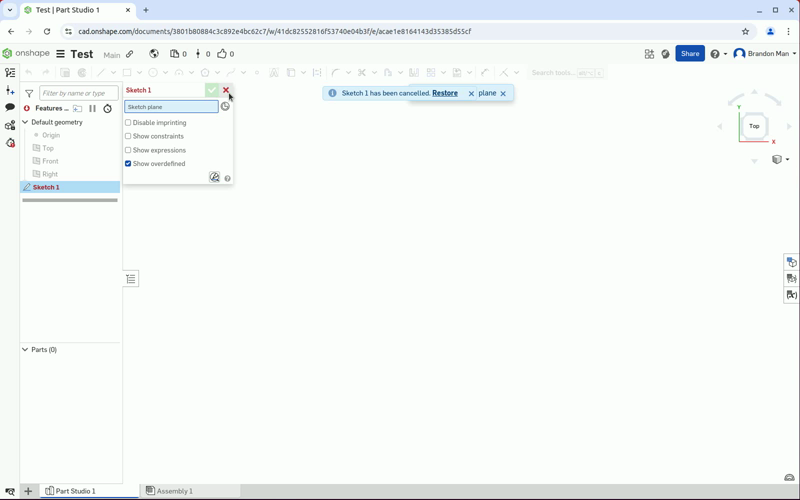
mouse_move(73, 150)
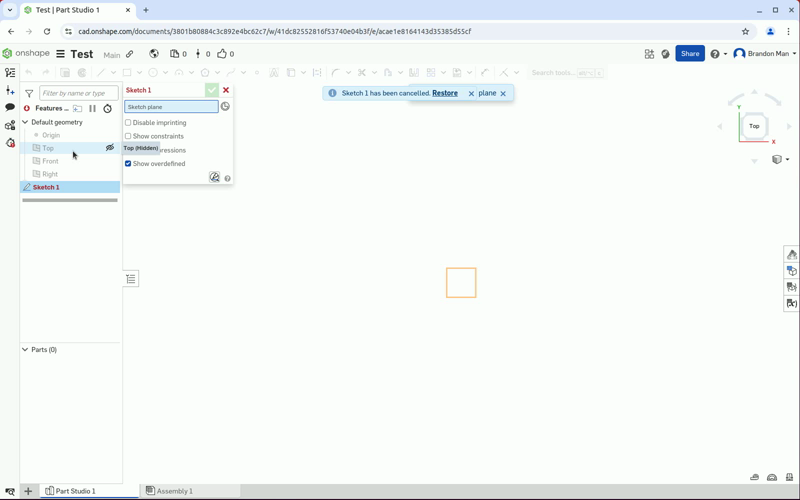
click(73, 150)
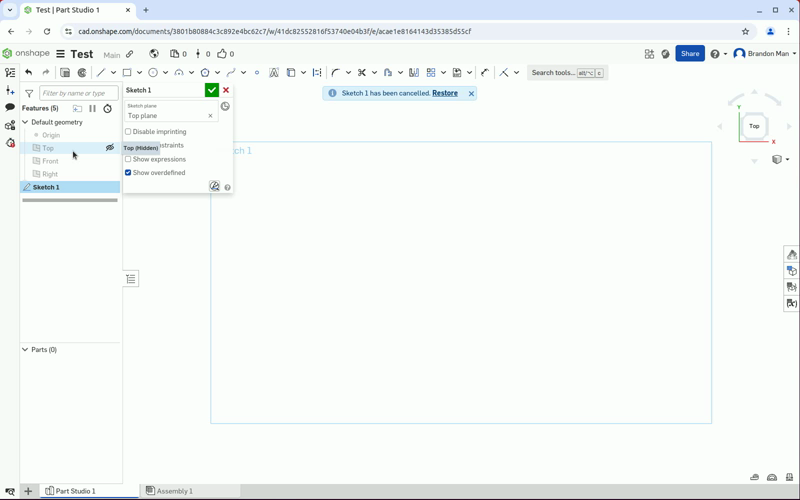
mouse_move(73, 352)
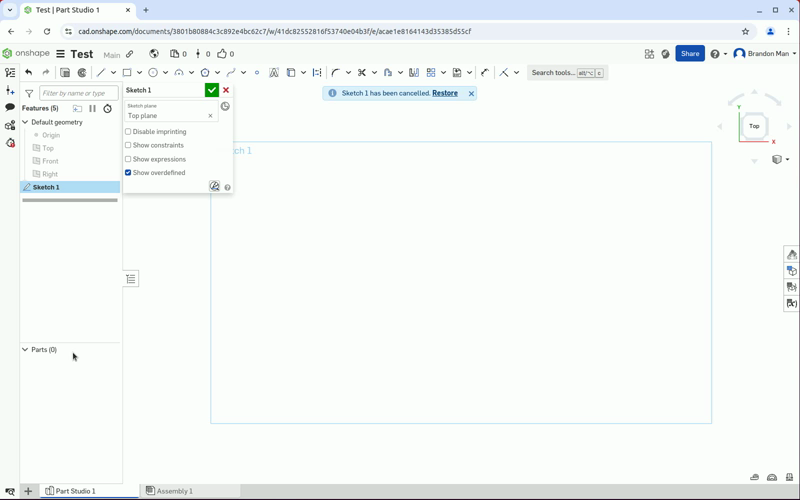
key(y)
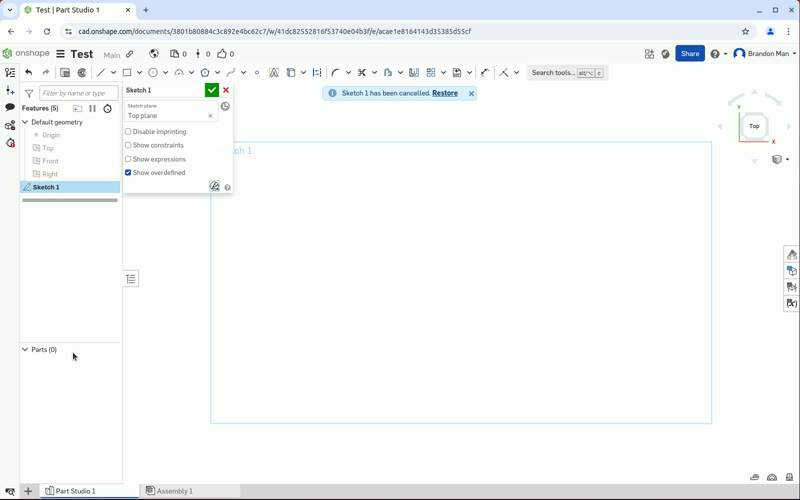
key(c)
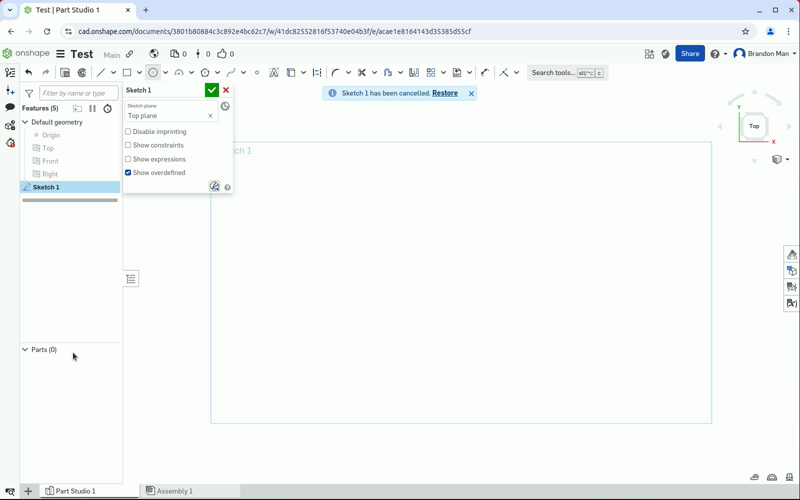
key_down(shift)
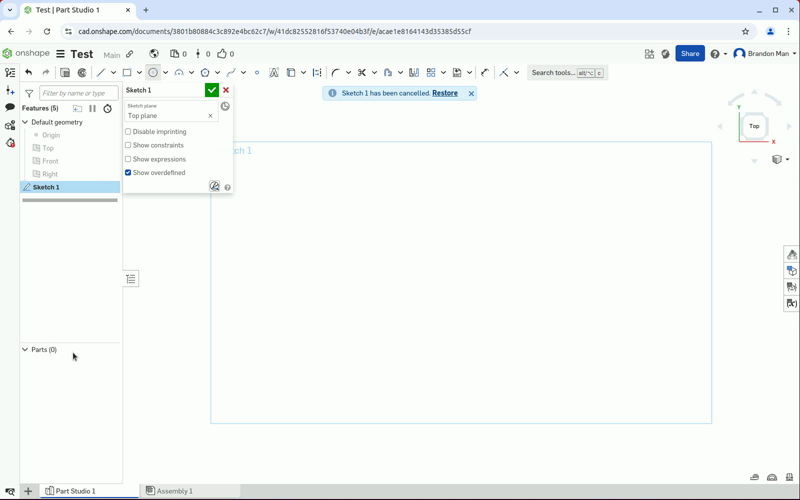
mouse_move(461, 282)
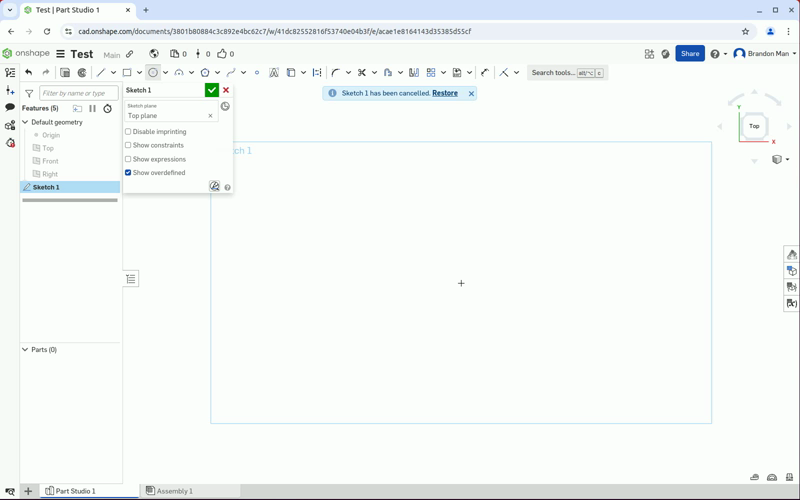
click(461, 282)
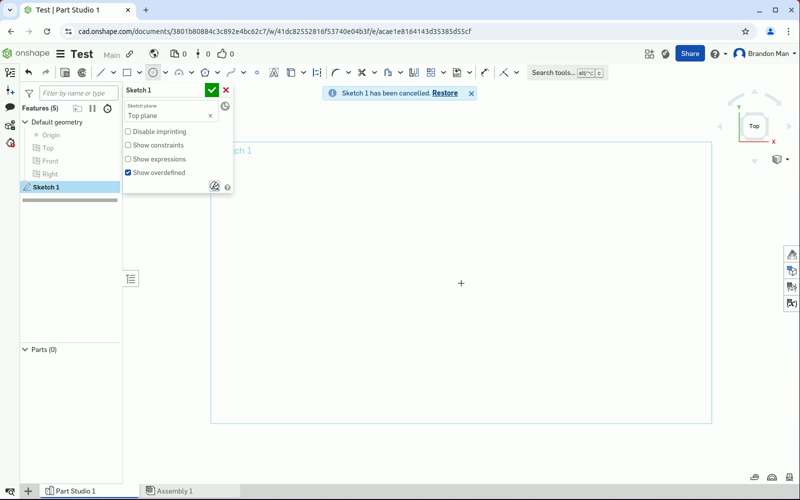
key_up(shift)
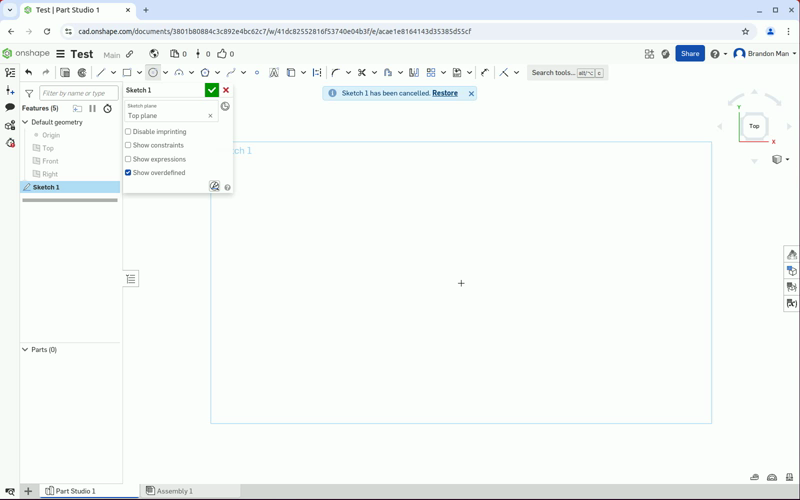
mouse_move(574, 282)
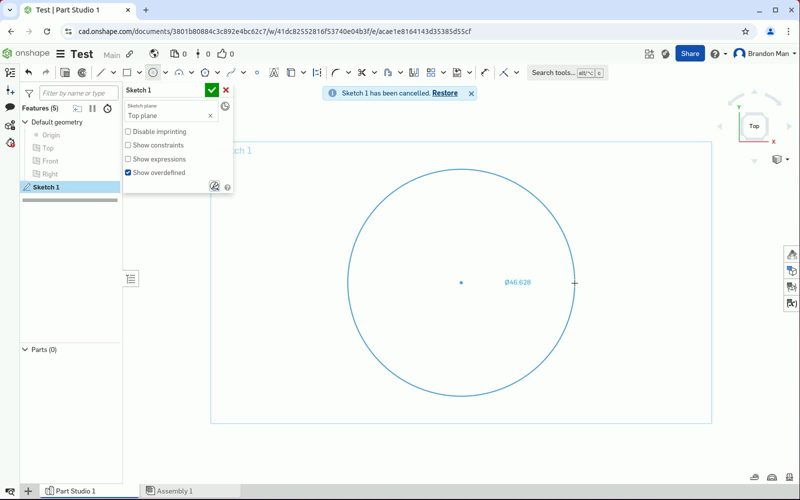
click(574, 282)
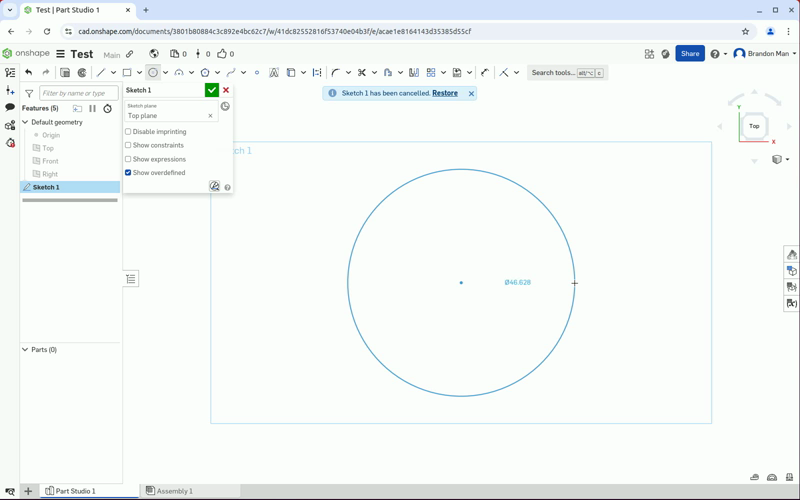
key(esc)
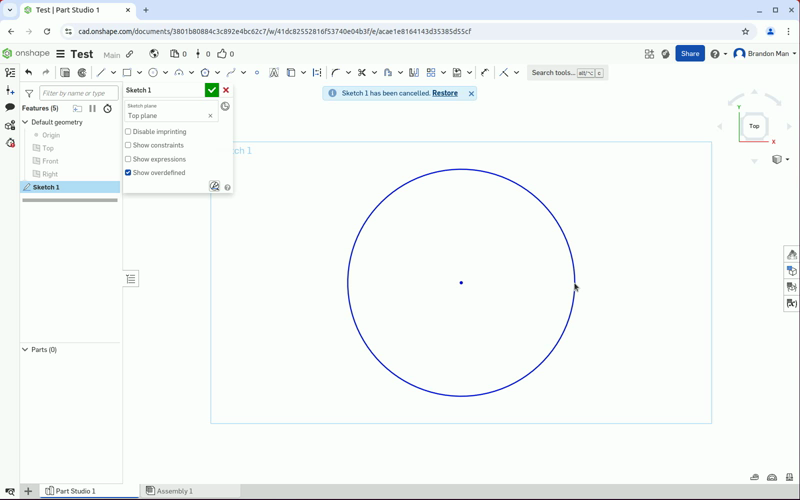
key(c)
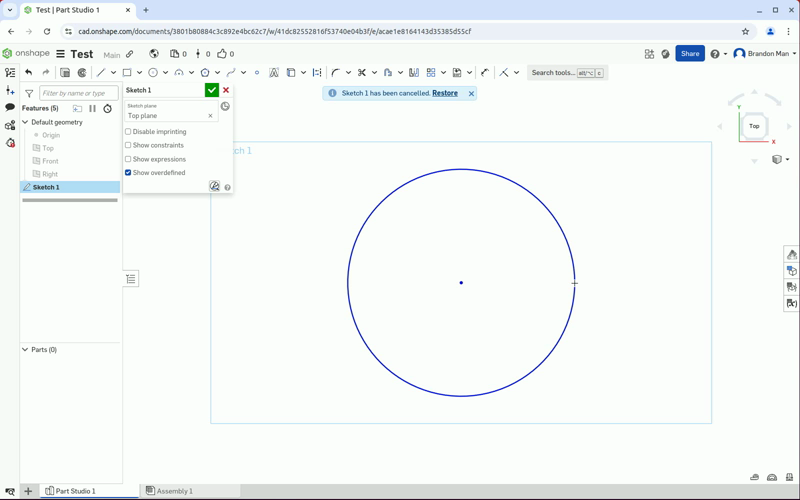
key_down(shift)
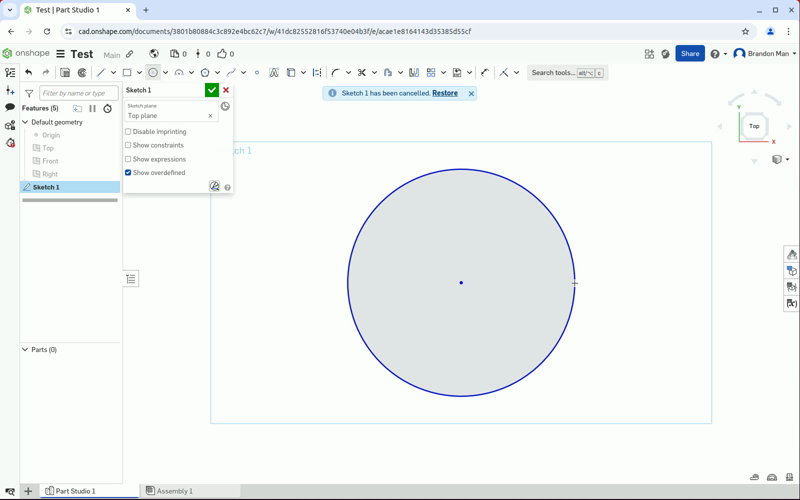
mouse_move(461, 282)
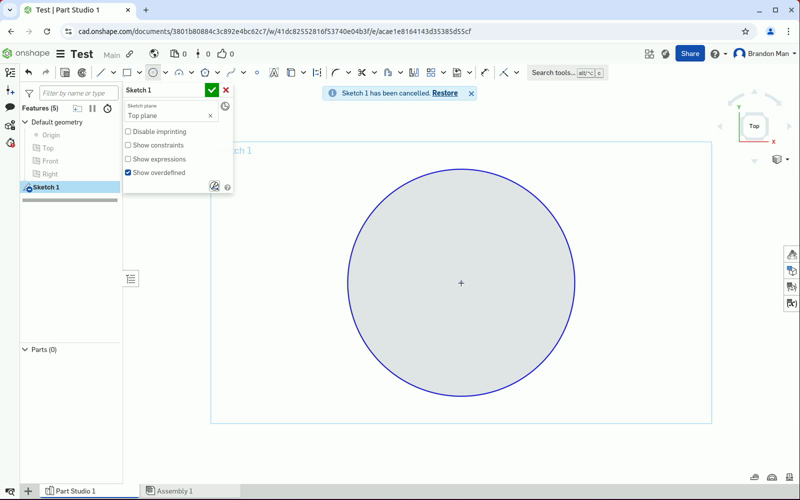
click(461, 282)
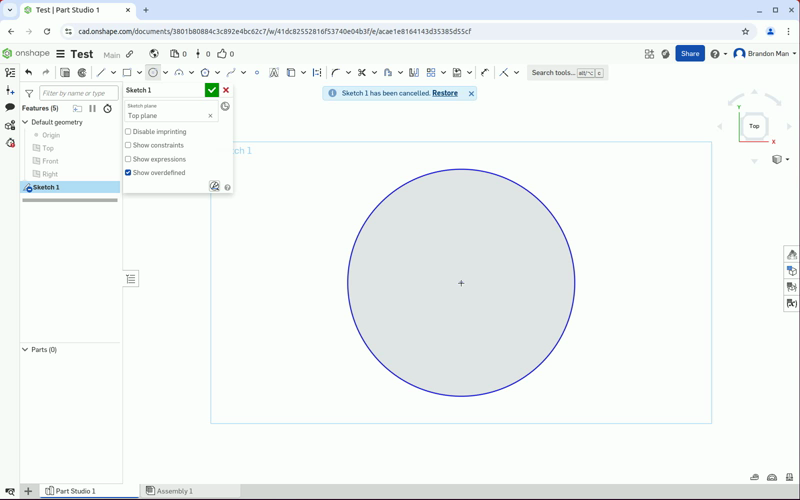
key_up(shift)
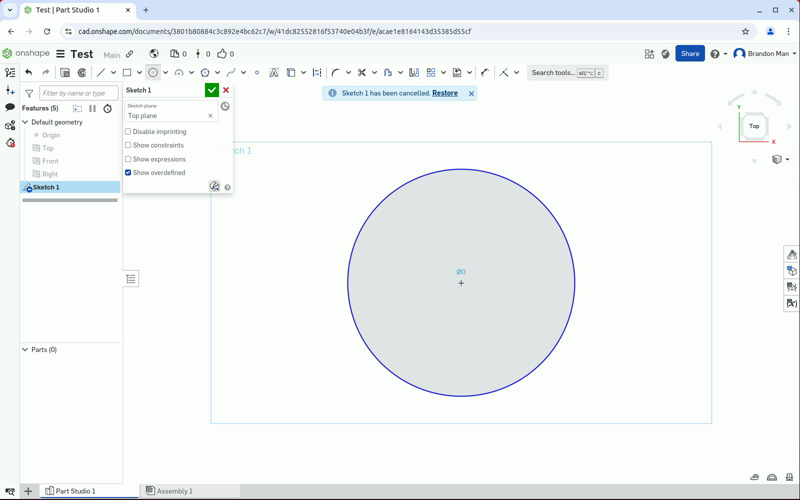
mouse_move(558, 282)
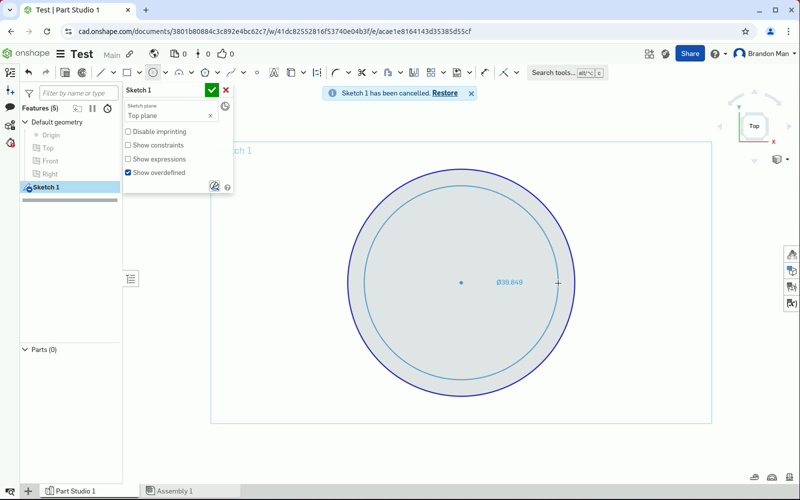
click(558, 282)
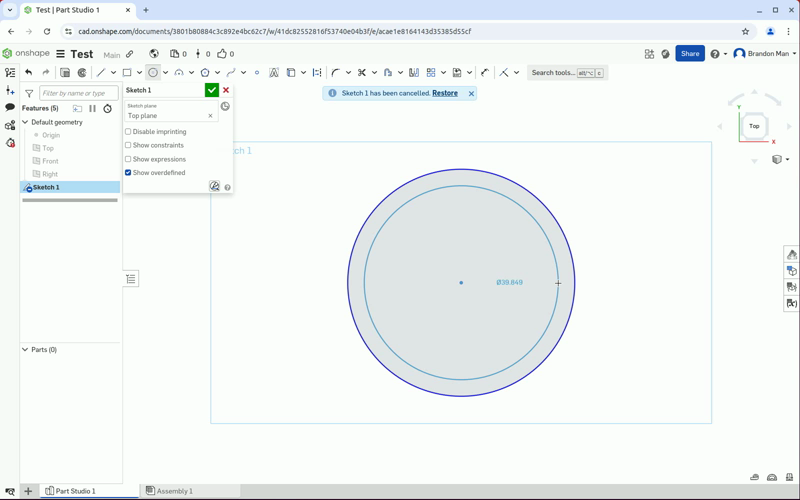
key(esc)
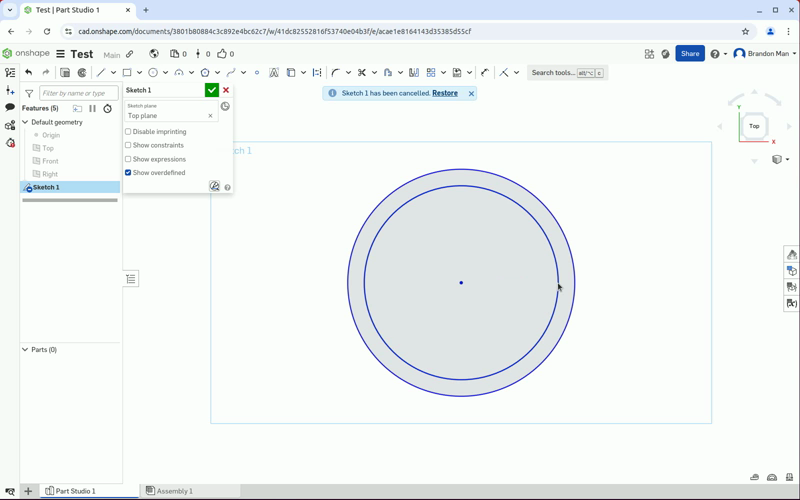
mouse_move(551, 229)
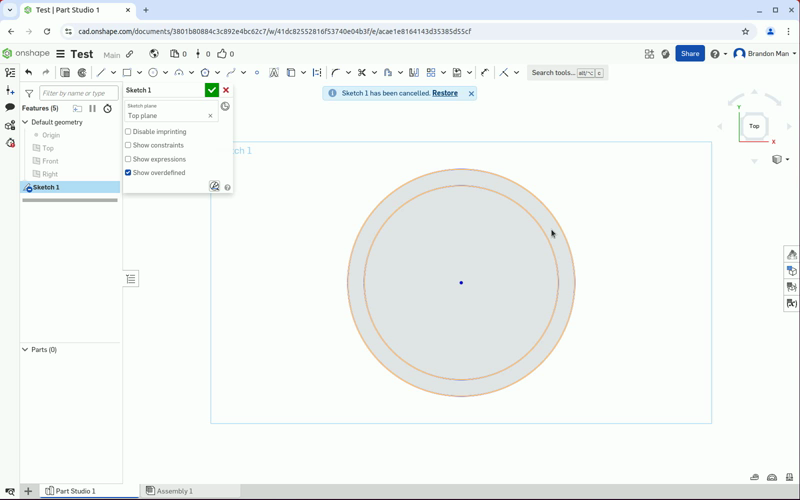
click(551, 229)
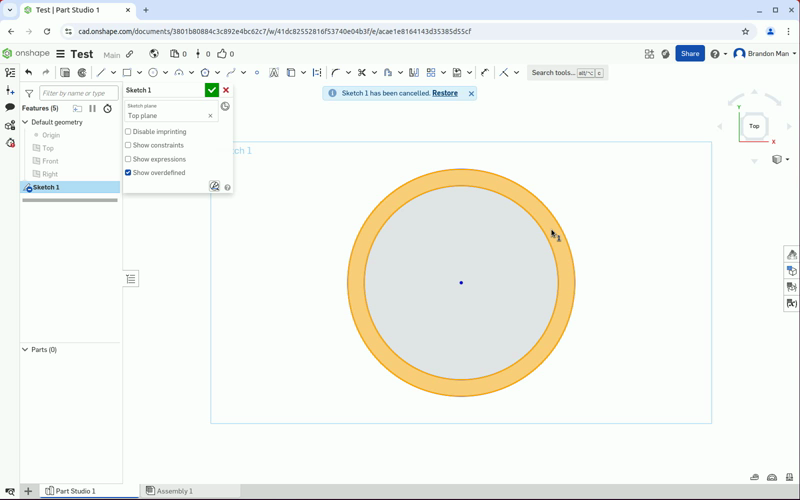
mouse_move(73, 352)
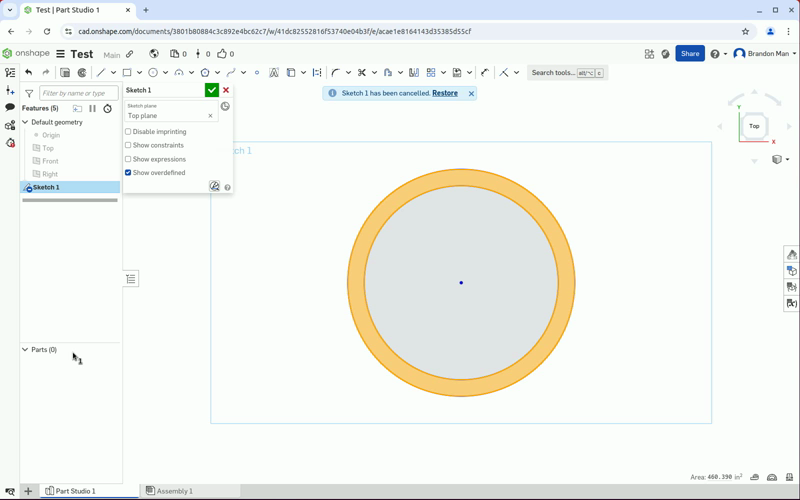
key(shift+y)
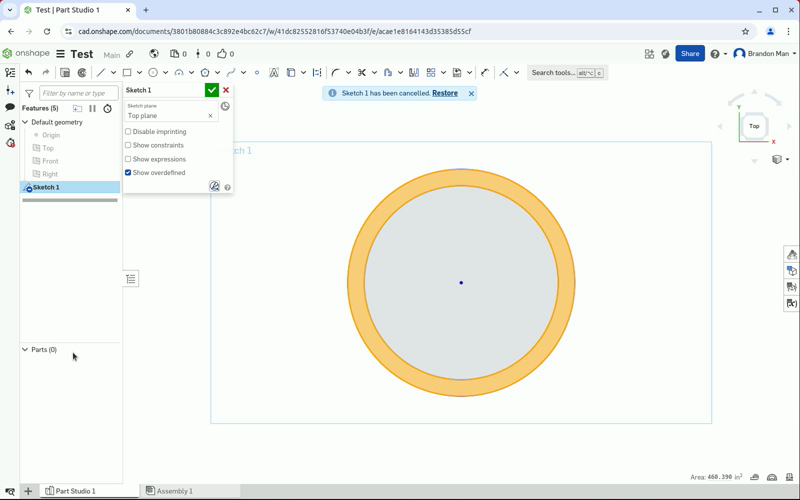
key(shift+e)
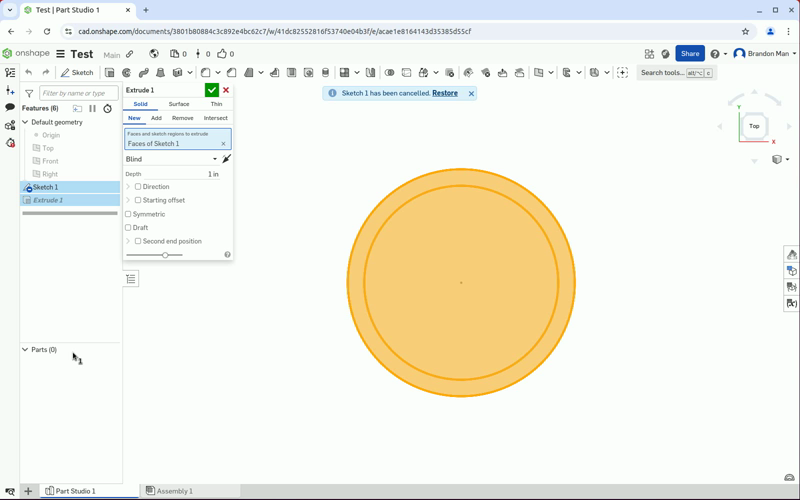
mouse_move(143, 106)
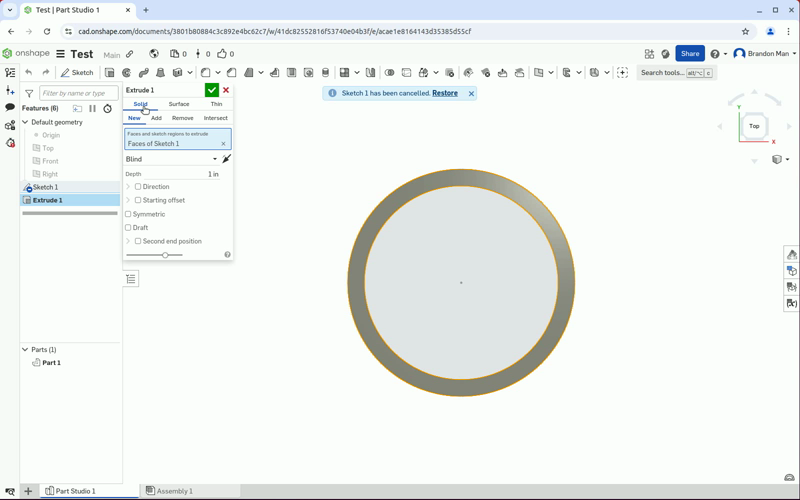
click(143, 106)
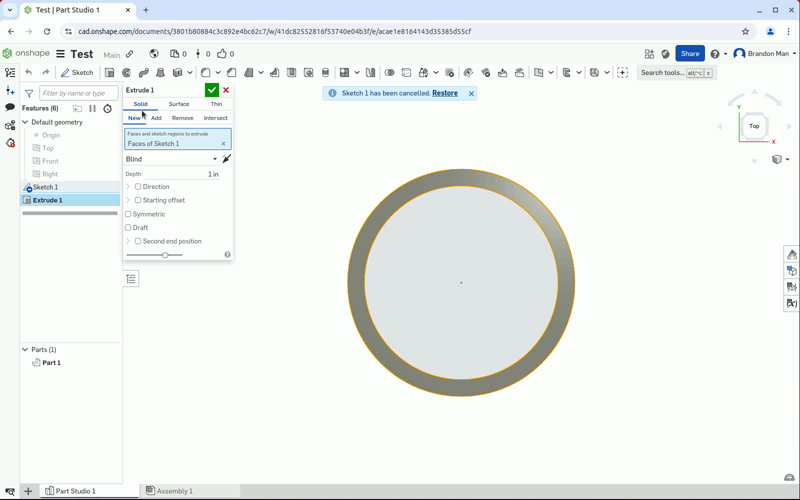
mouse_move(137, 120)
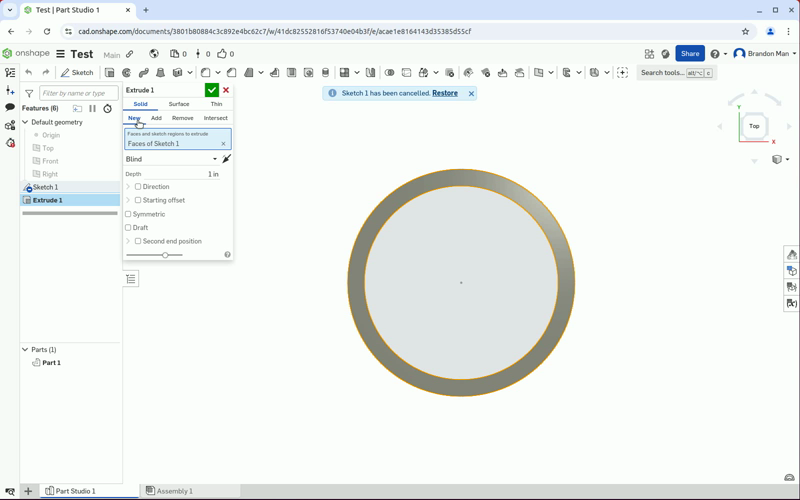
click(137, 120)
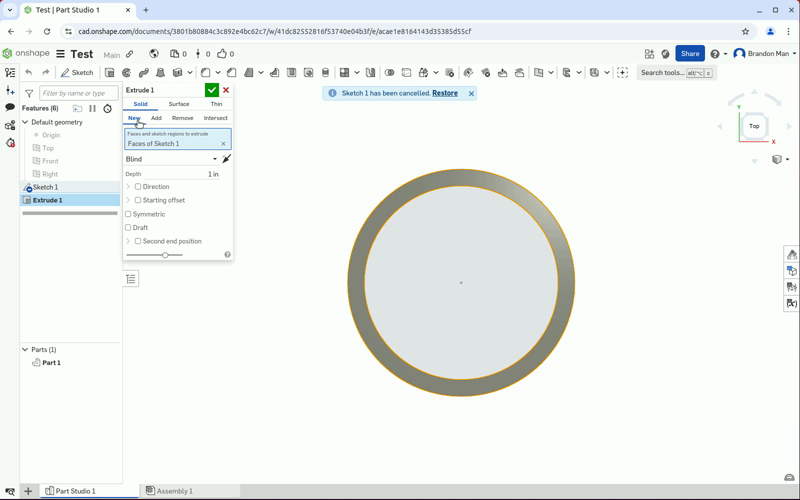
key(tab, 4)
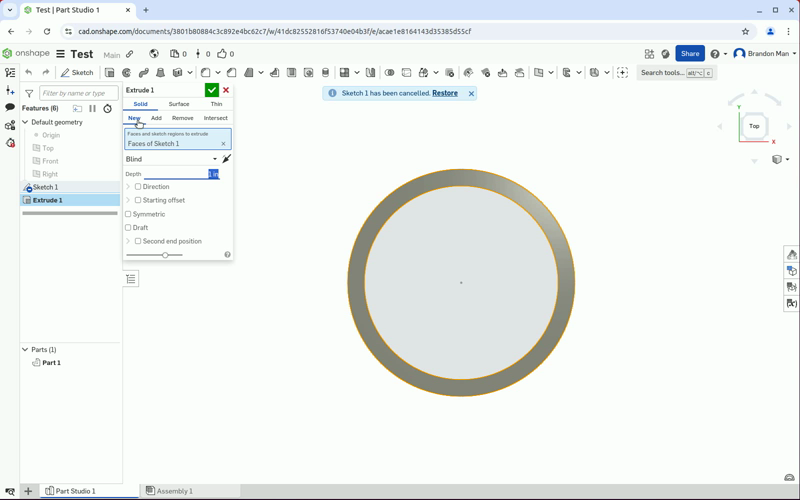
text(4.574)
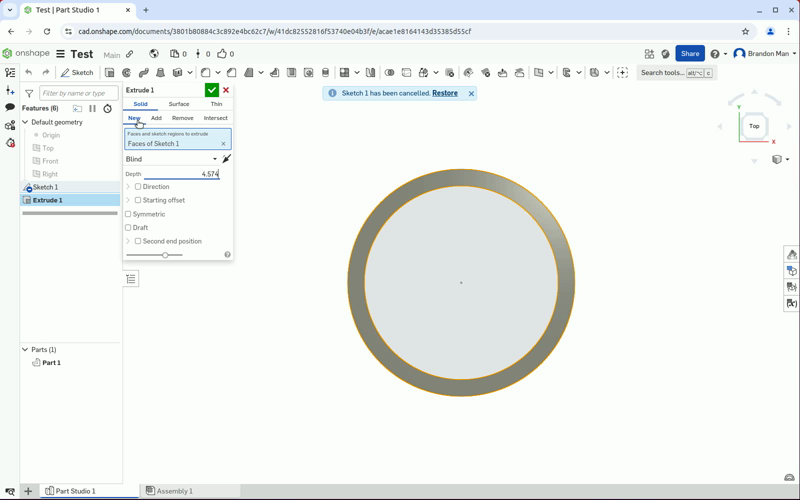
key(enter)
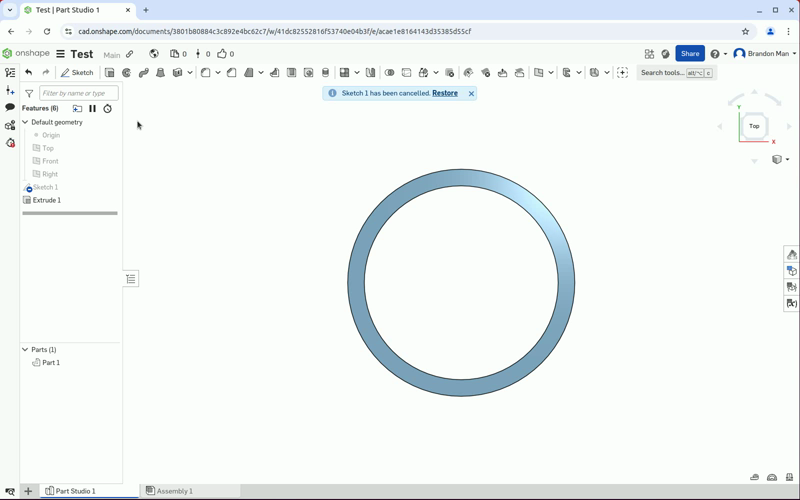
key(shift+h)
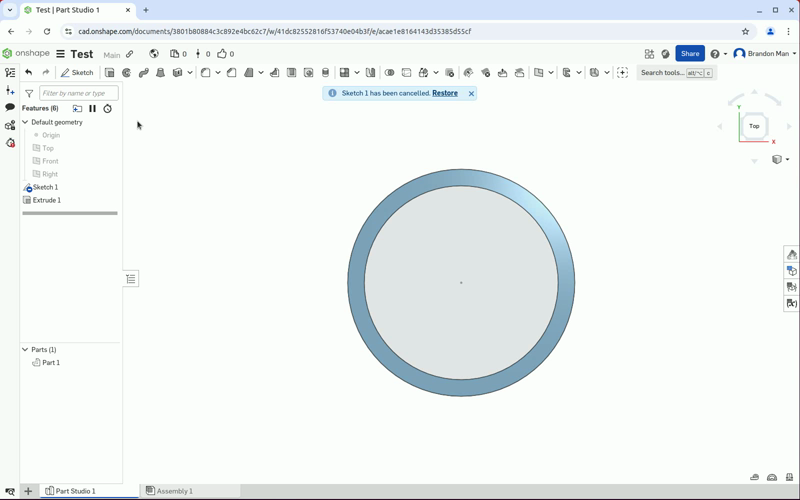
key(shift+h)
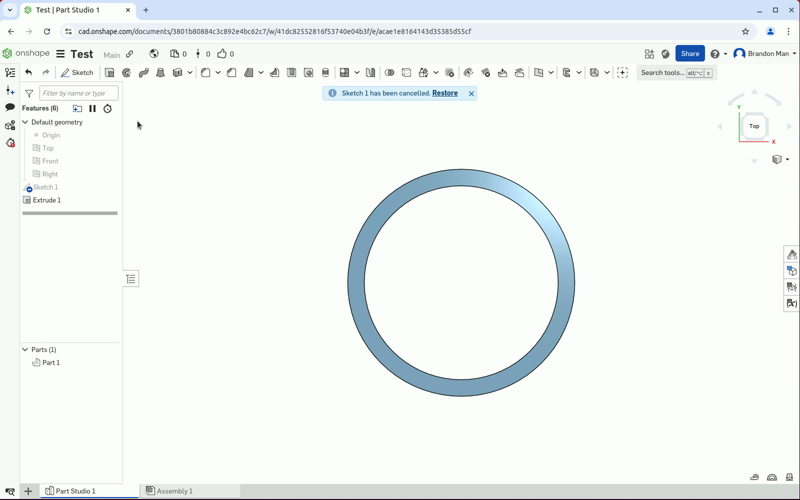
mouse_move(73, 189)
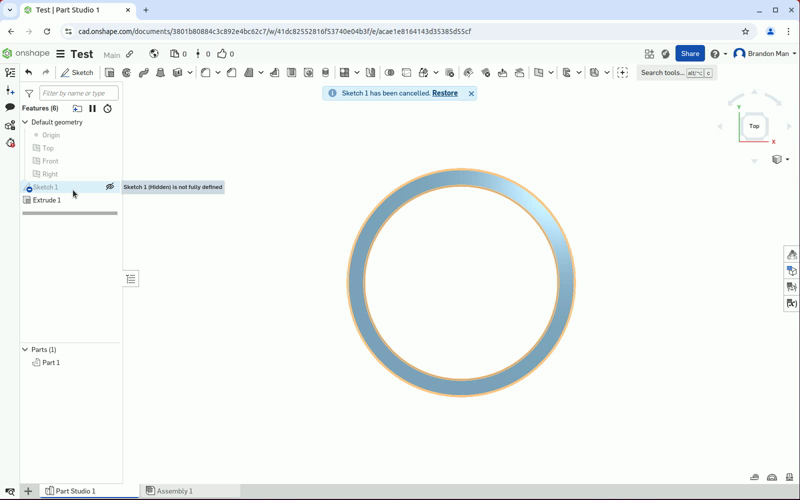
click(73, 189)
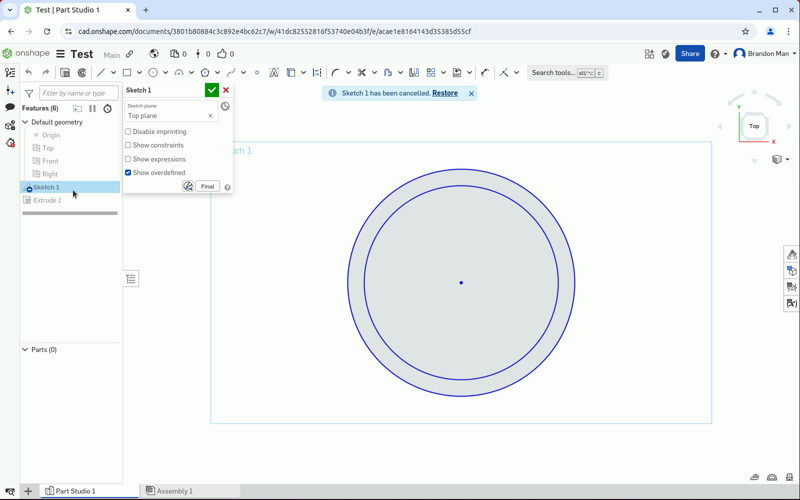
mouse_move(229, 92)
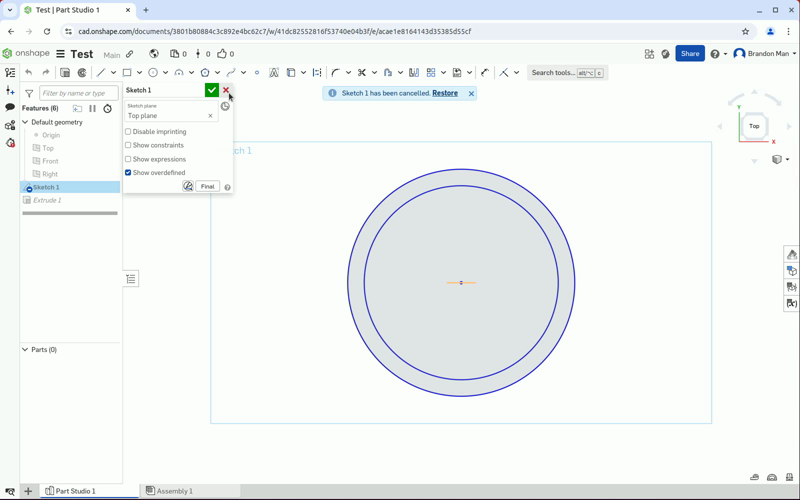
click(229, 92)
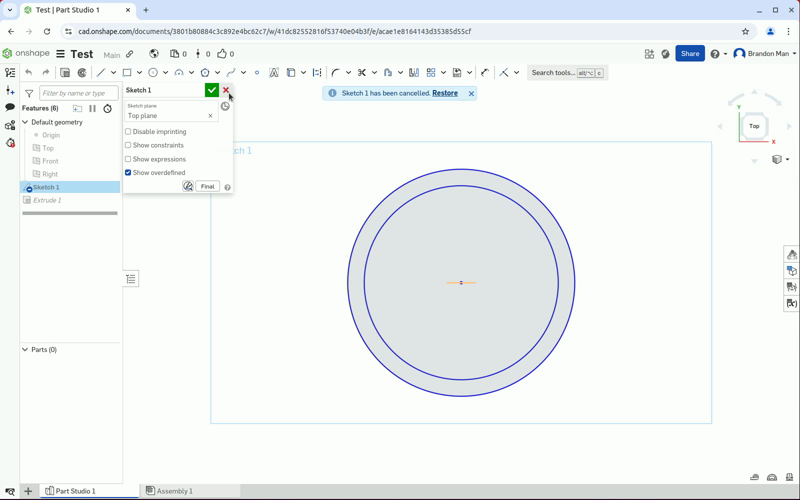
key(shift+s)
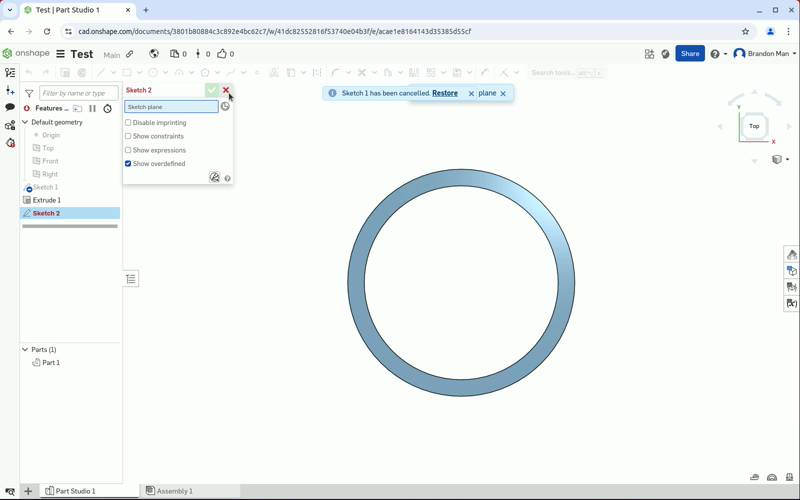
mouse_move(73, 150)
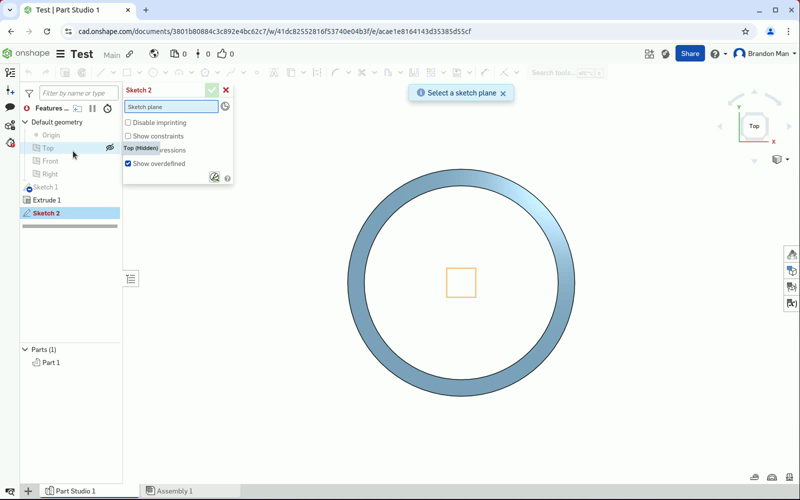
click(73, 150)
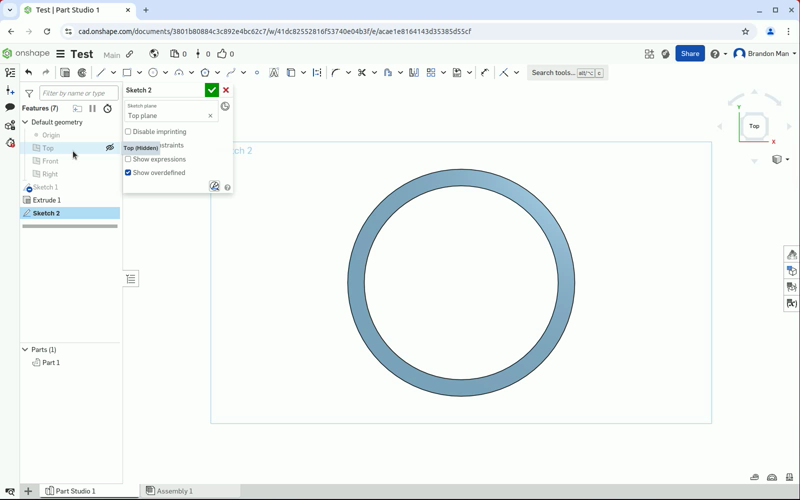
mouse_move(73, 352)
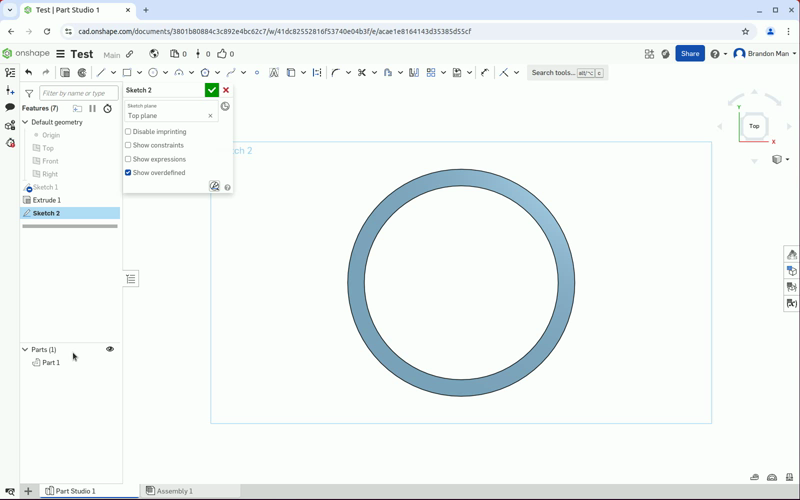
key(y)
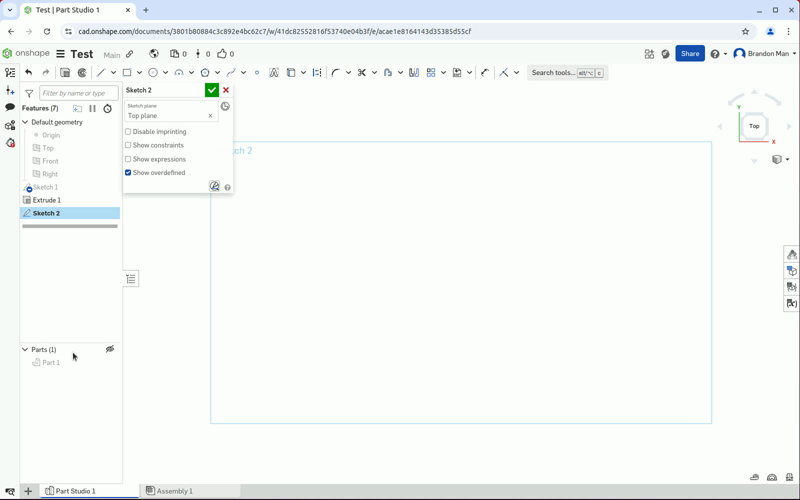
key(l)
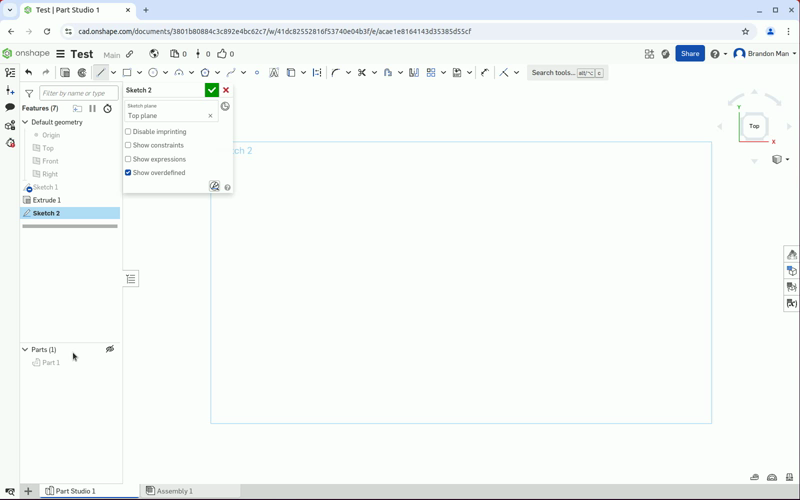
key_down(shift)
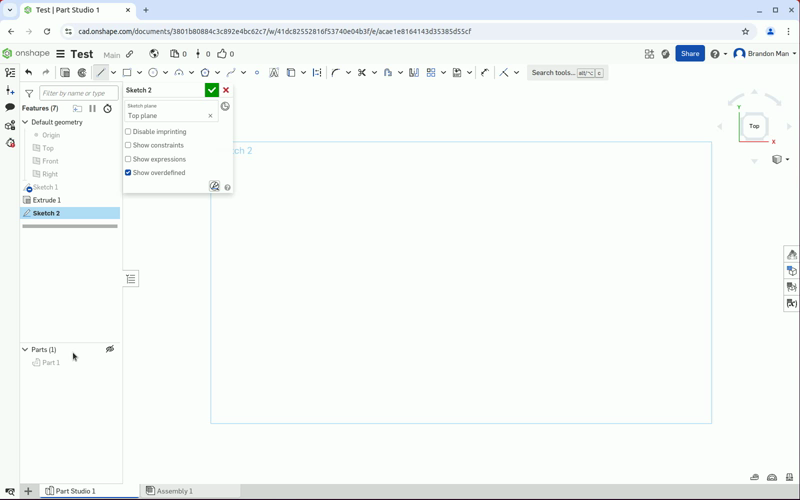
mouse_move(376, 332)
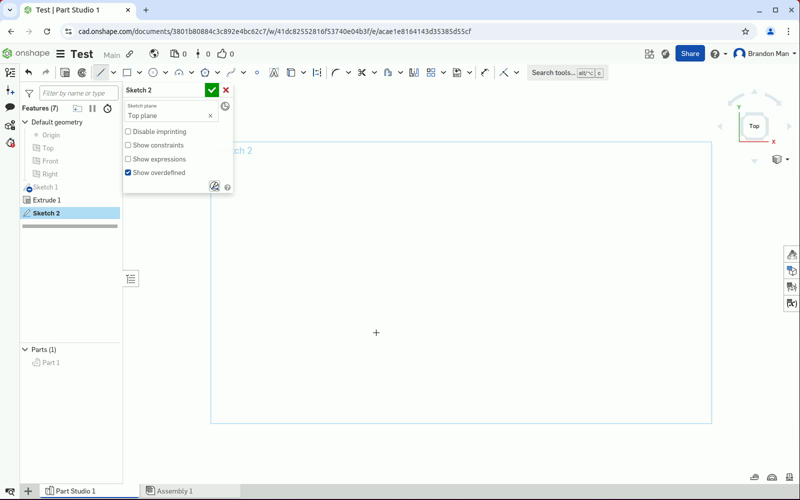
click(376, 332)
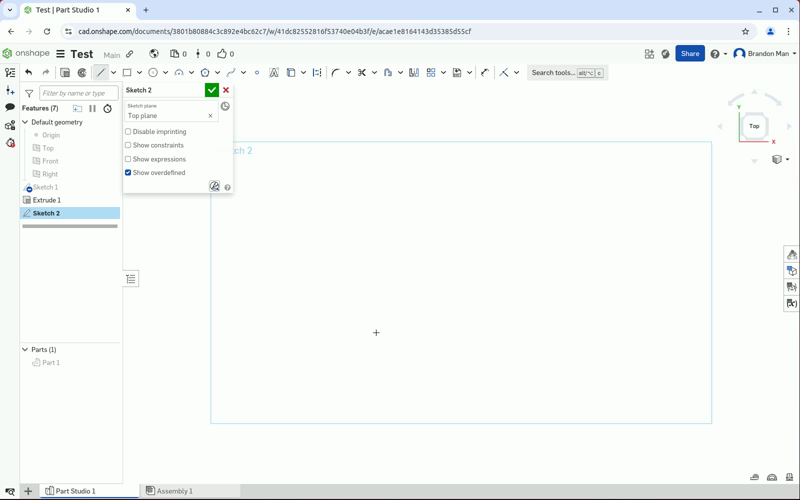
key_up(shift)
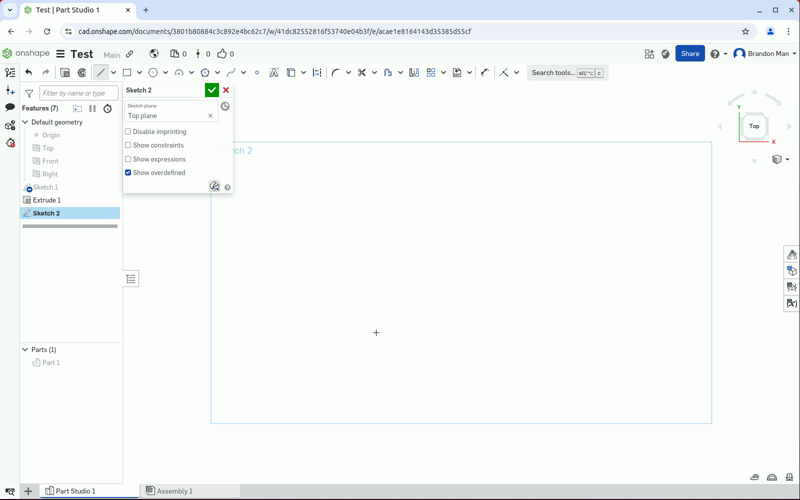
key_down(shift)
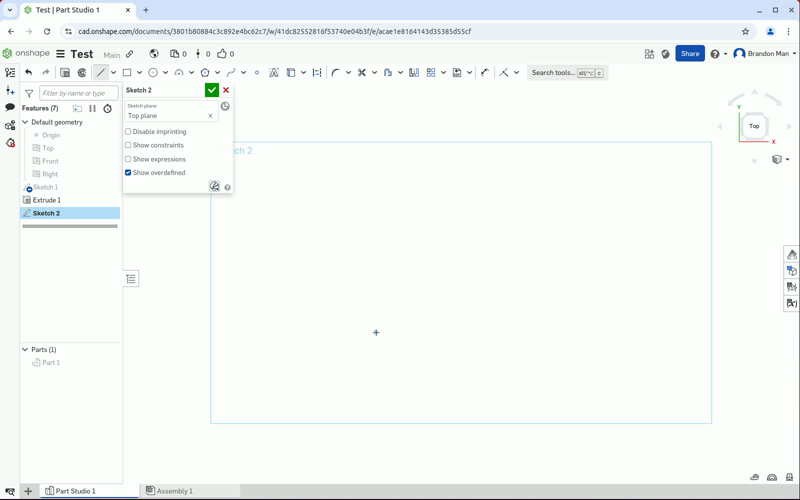
mouse_move(461, 303)
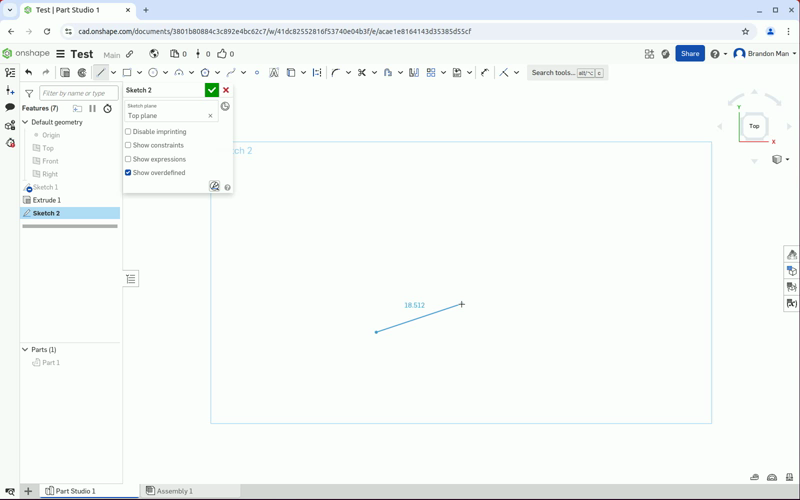
click(461, 303)
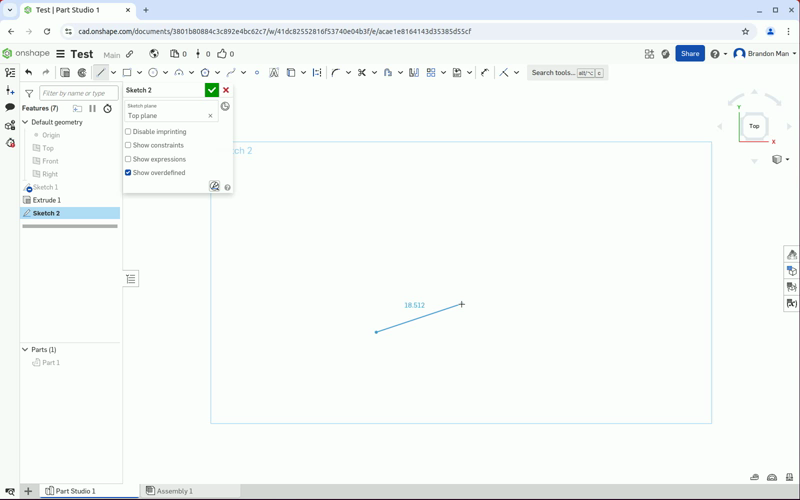
key_up(shift)
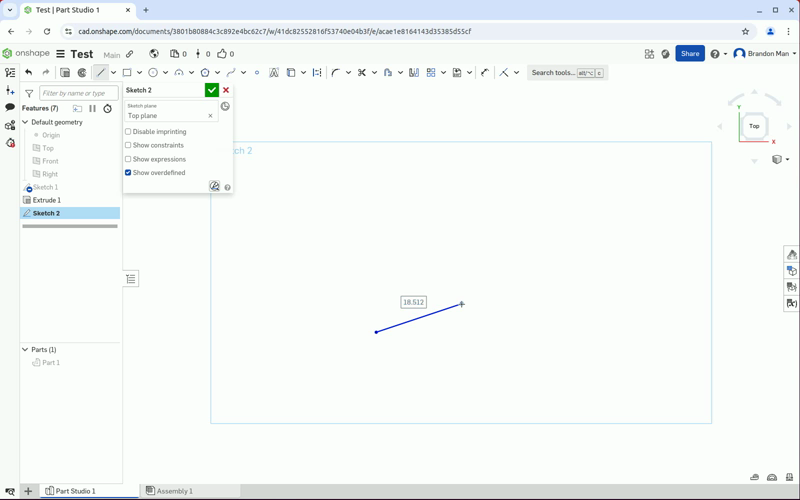
key_down(shift)
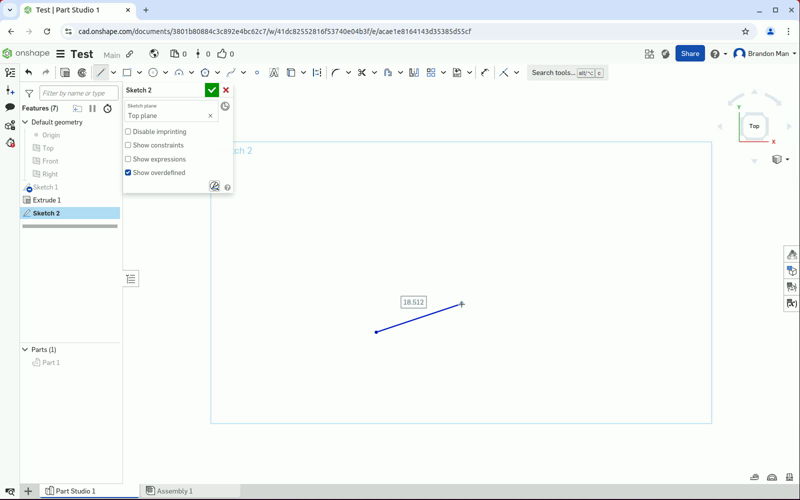
mouse_move(545, 332)
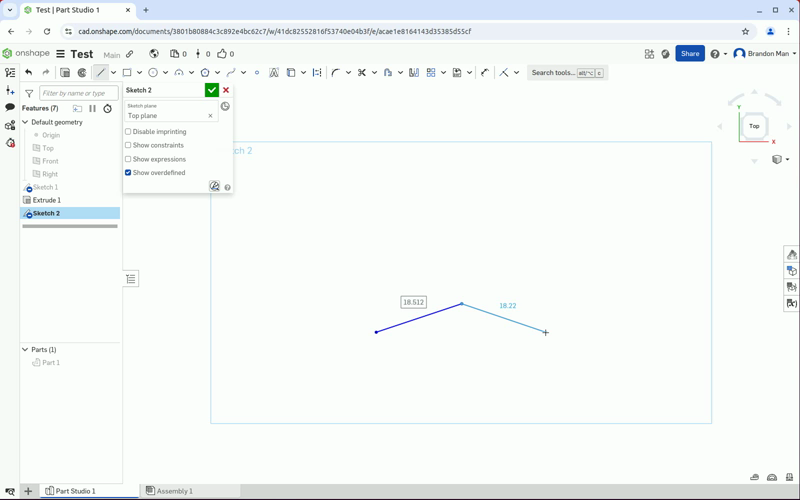
click(545, 332)
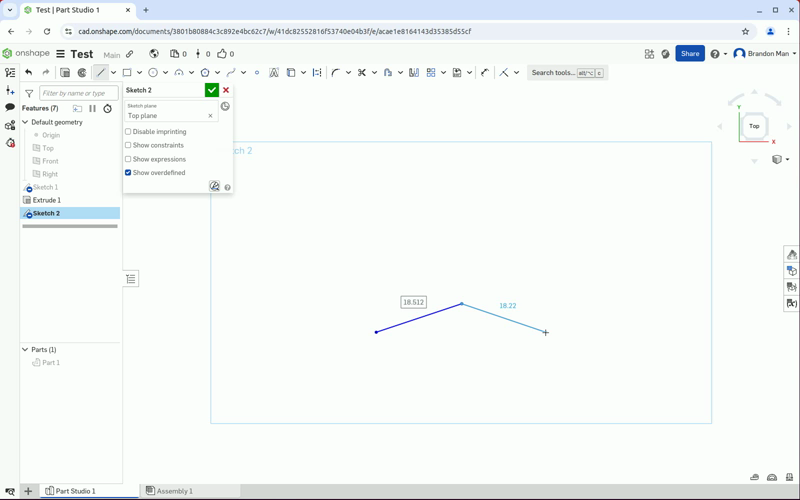
key_up(shift)
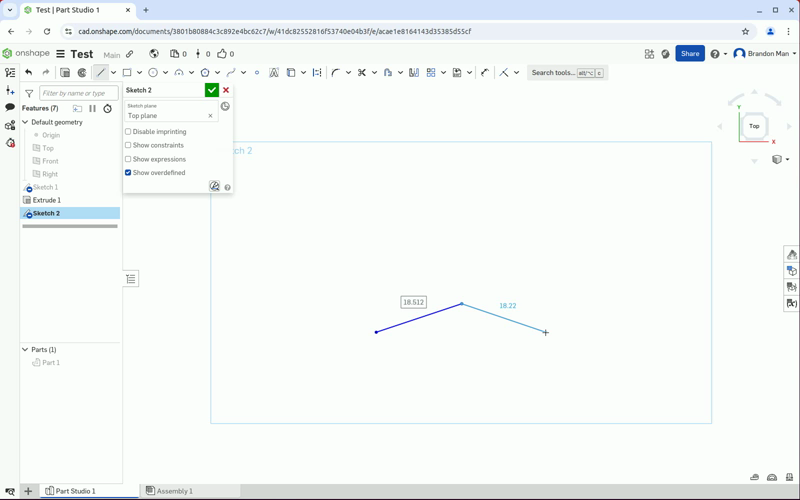
key_down(shift)
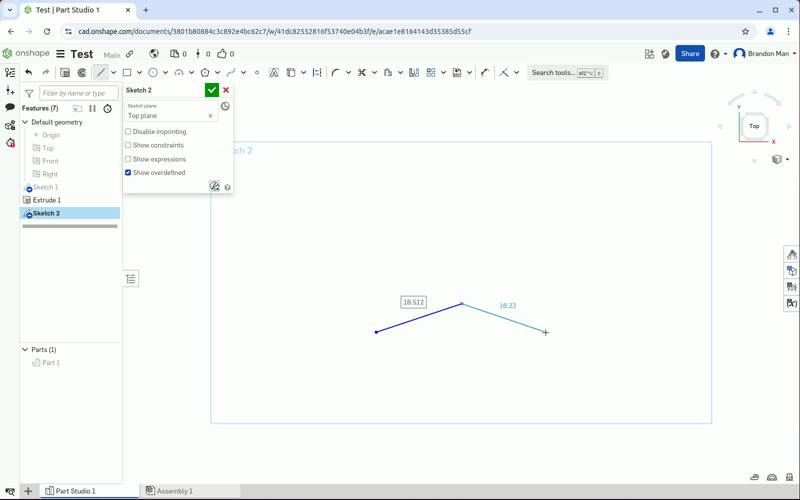
mouse_move(480, 273)
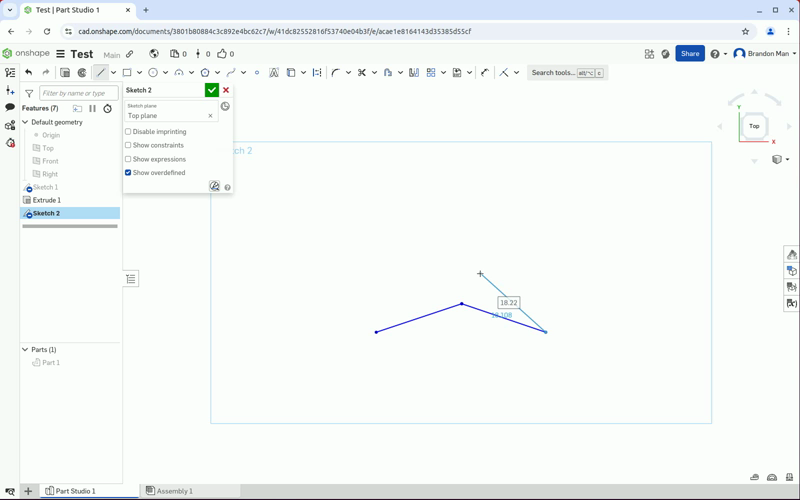
click(480, 273)
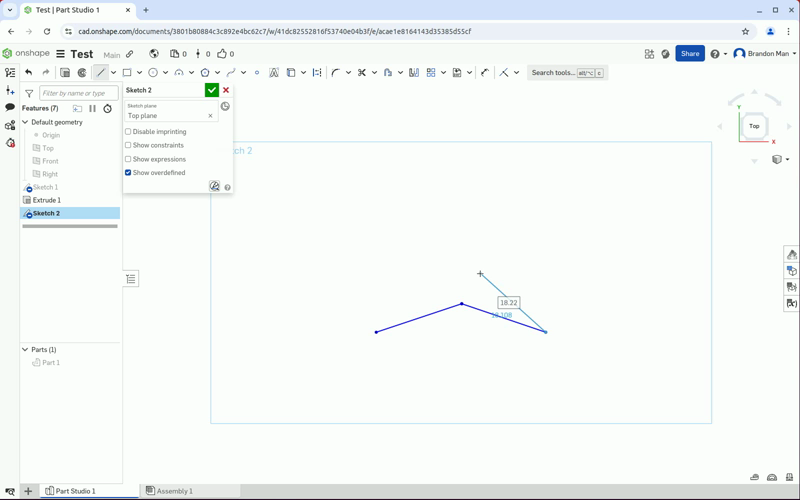
key_up(shift)
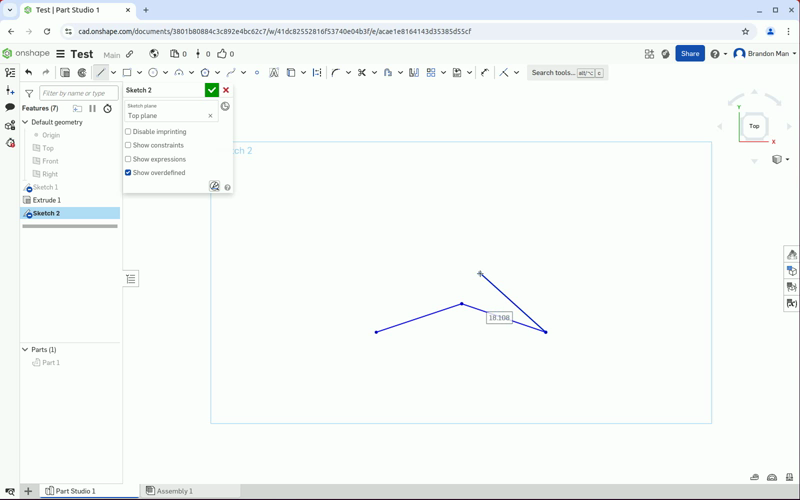
key_down(shift)
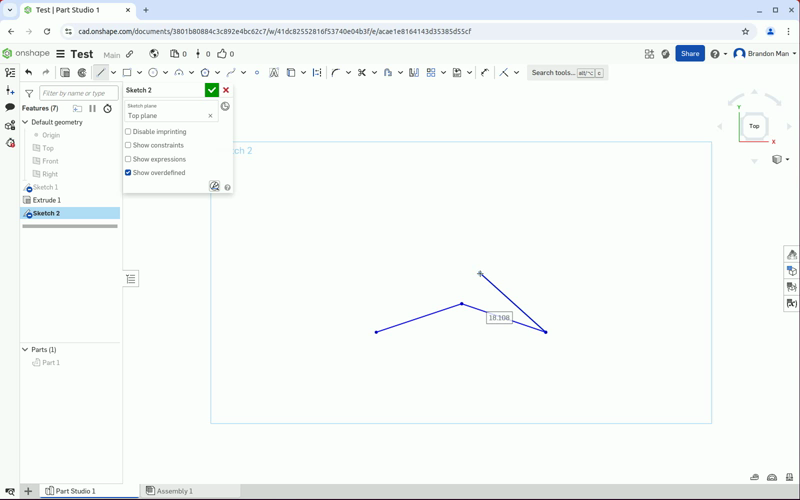
mouse_move(461, 186)
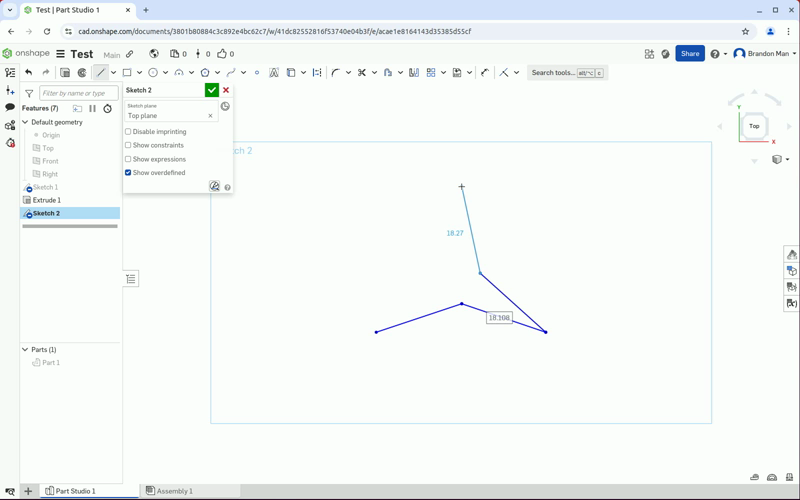
click(461, 186)
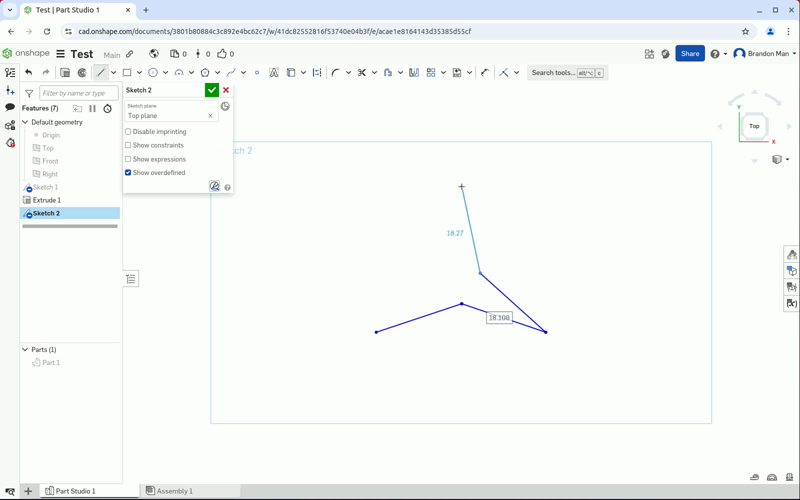
key_up(shift)
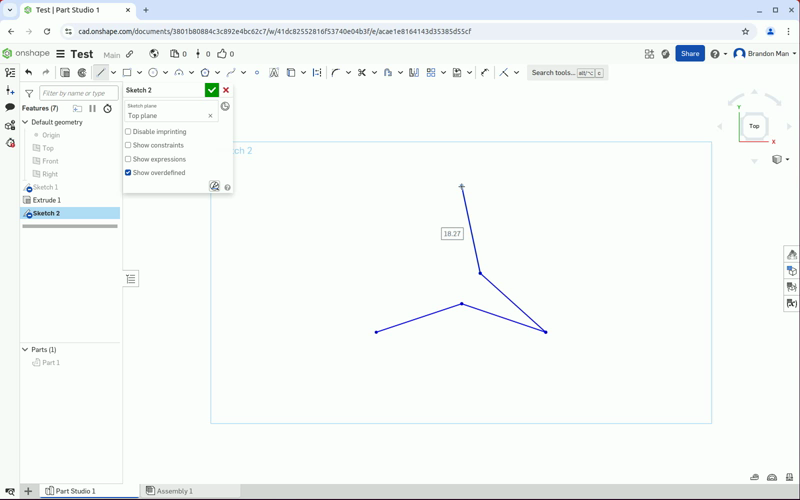
key_down(shift)
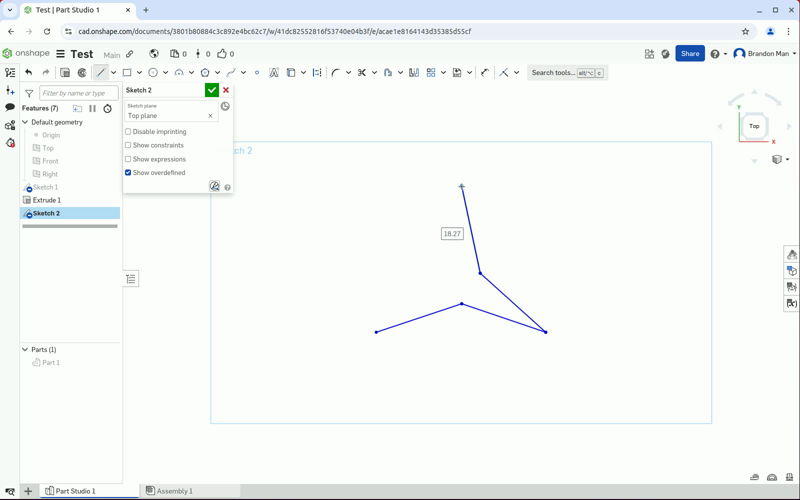
mouse_move(442, 273)
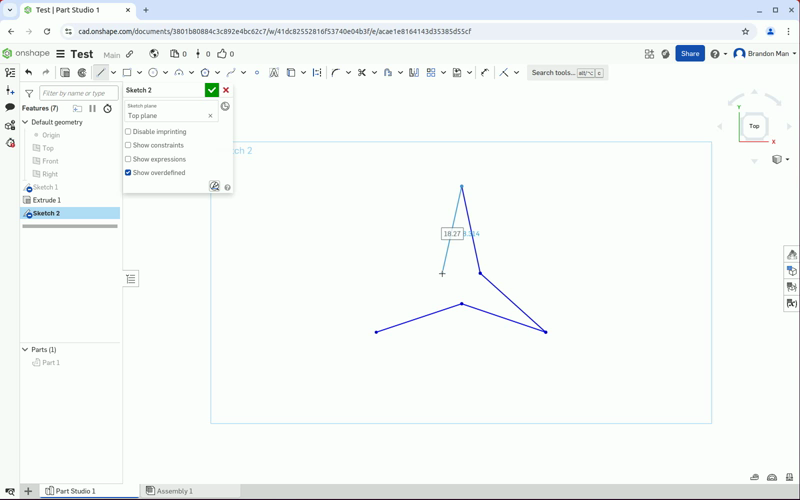
click(442, 273)
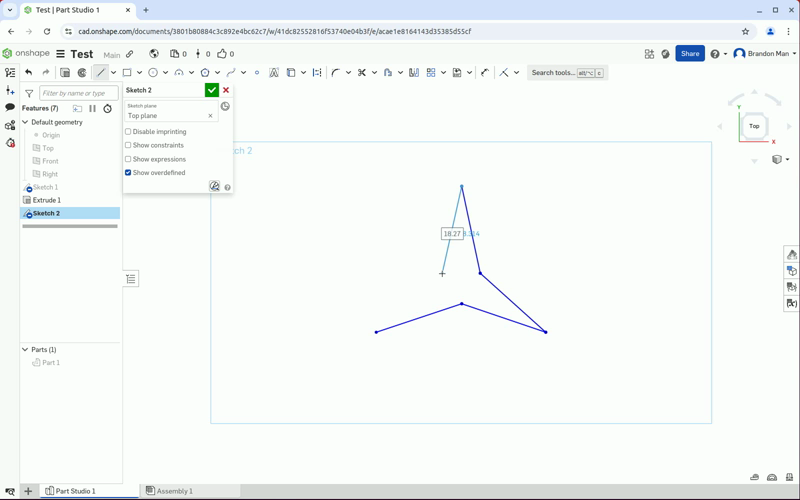
key_up(shift)
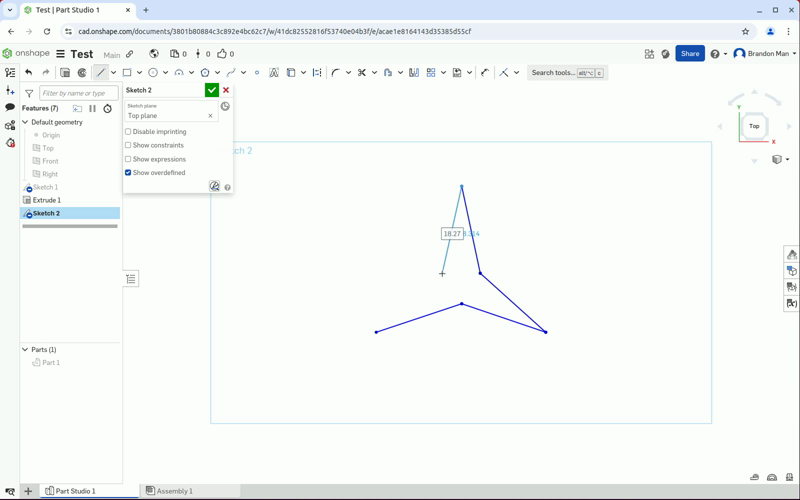
key_down(shift)
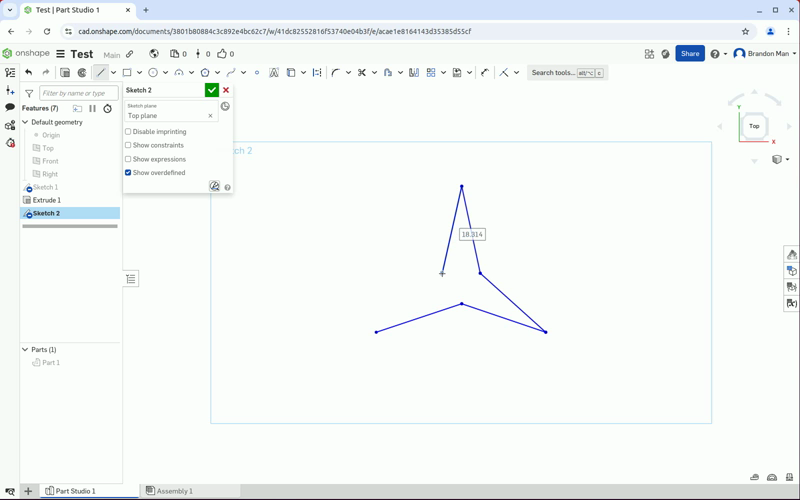
mouse_move(376, 332)
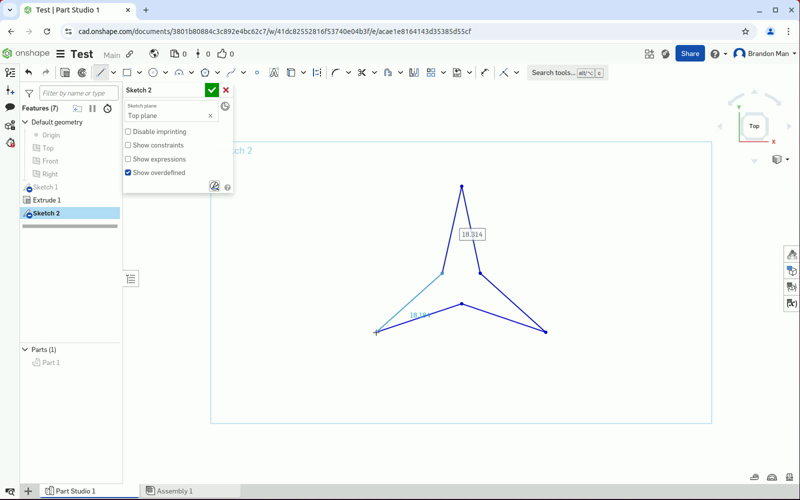
key_up(shift)
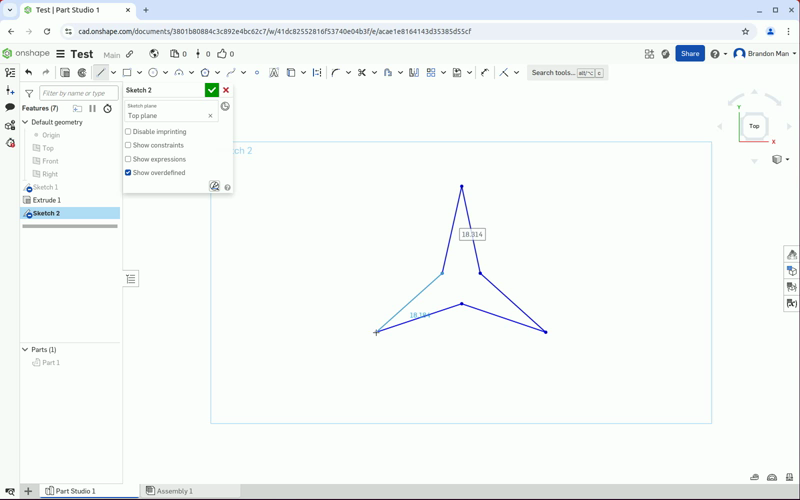
click(376, 332)
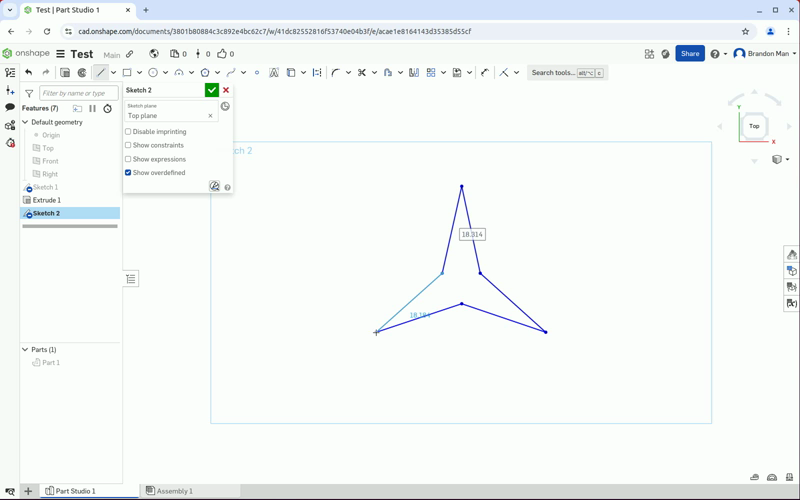
key(esc)
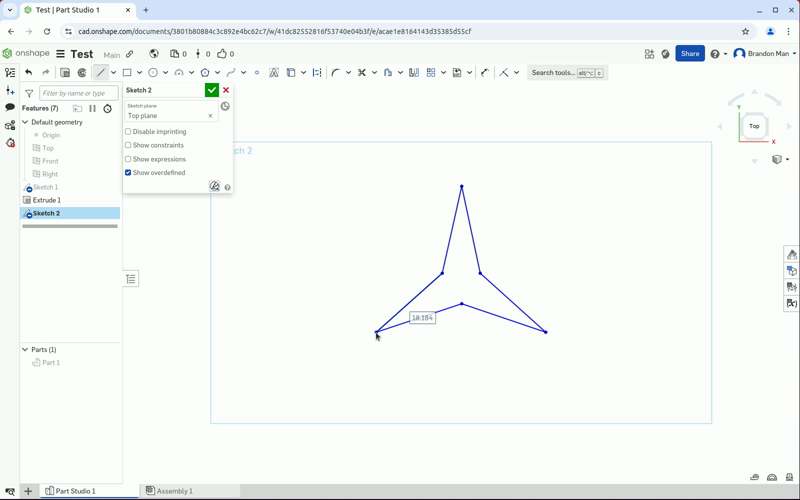
mouse_move(460, 280)
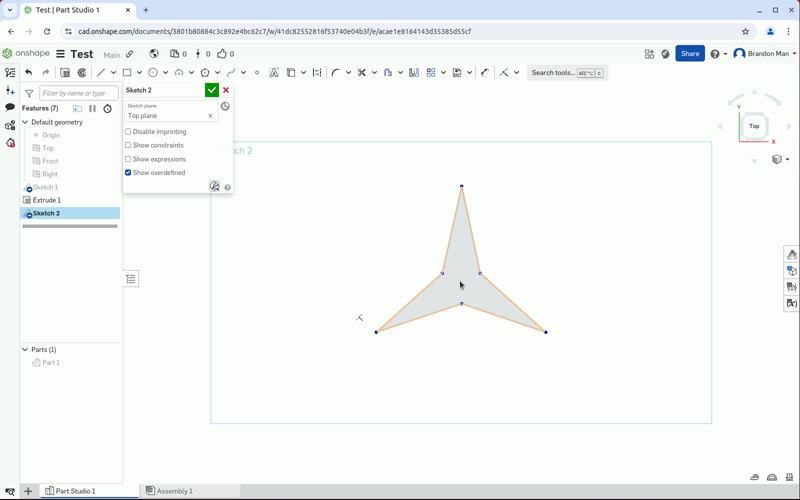
click(460, 280)
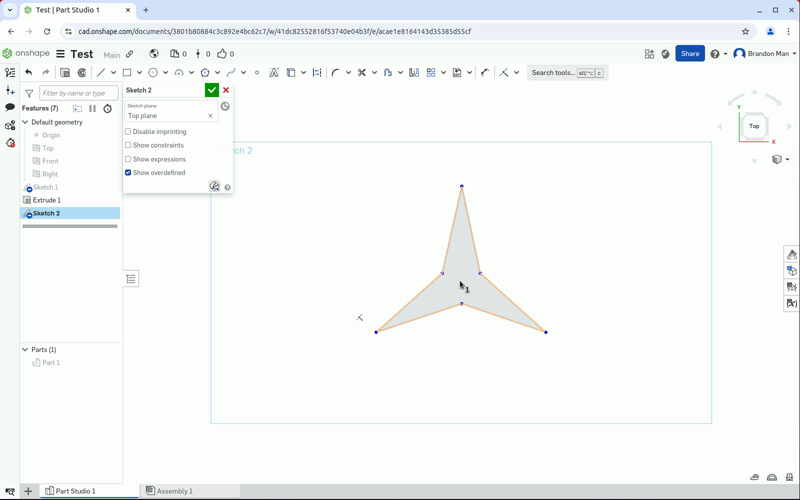
mouse_move(73, 352)
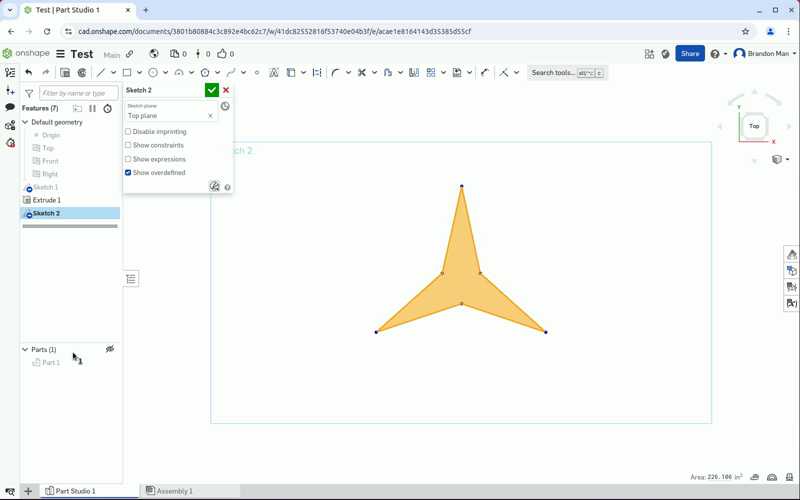
key(shift+y)
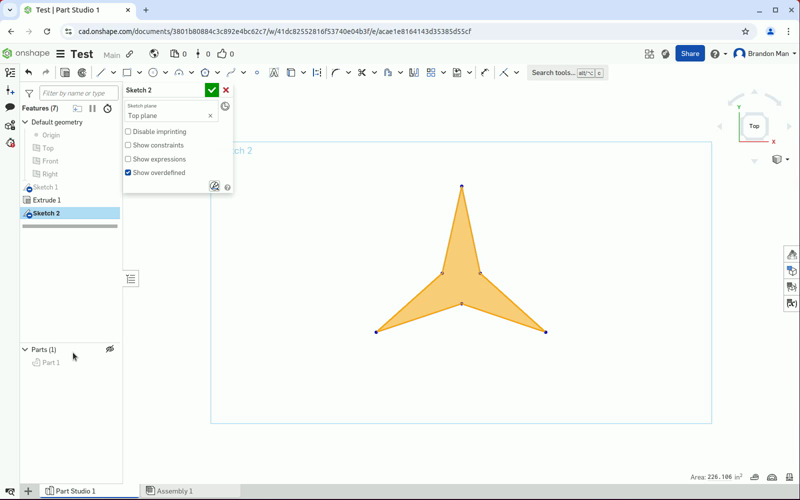
key(shift+e)
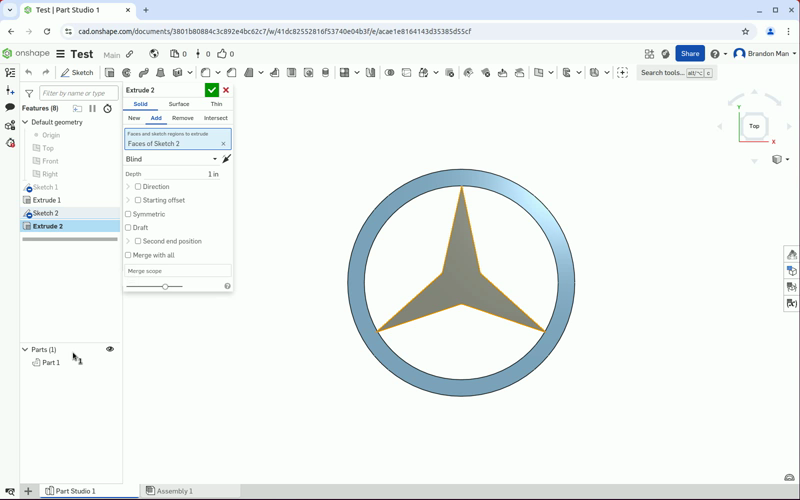
mouse_move(143, 106)
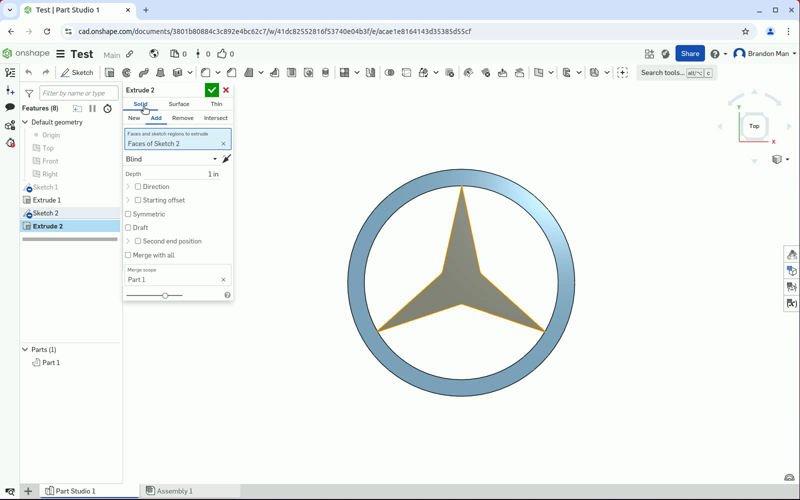
click(143, 106)
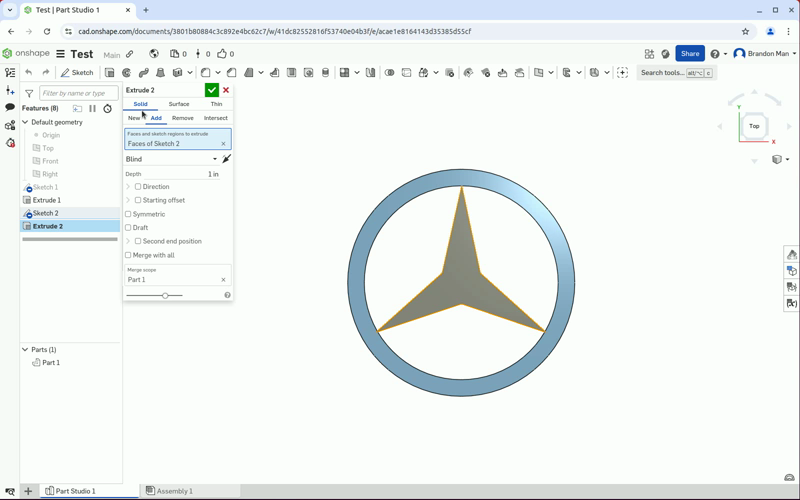
mouse_move(137, 120)
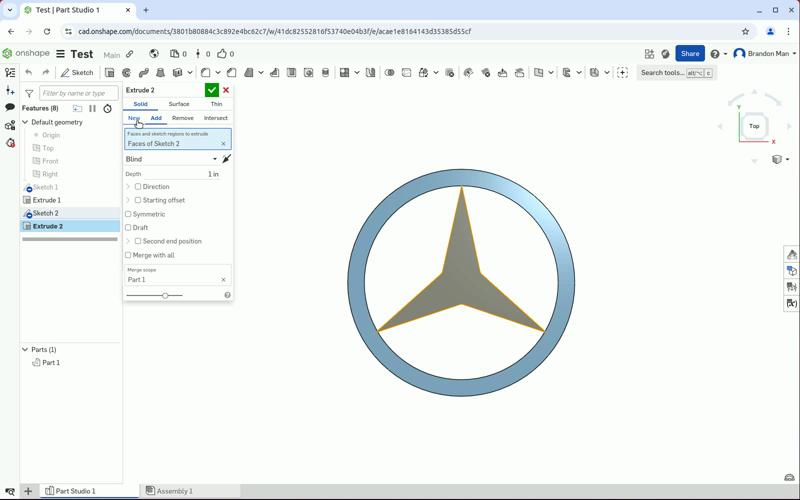
click(137, 120)
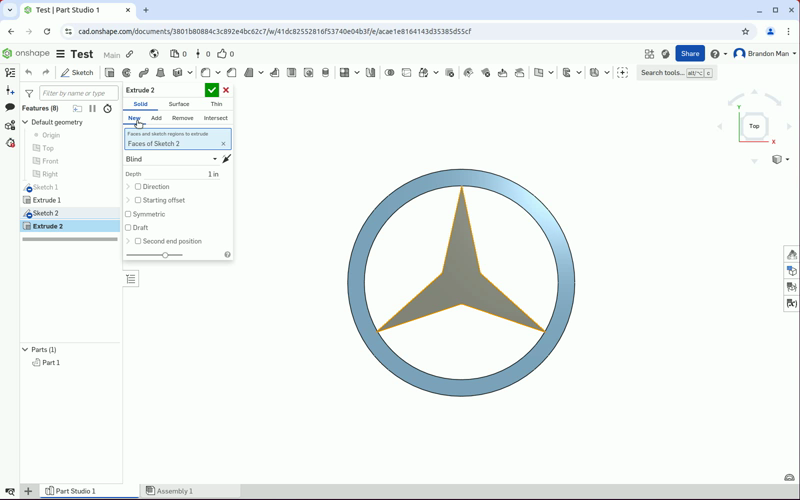
key(tab, 4)
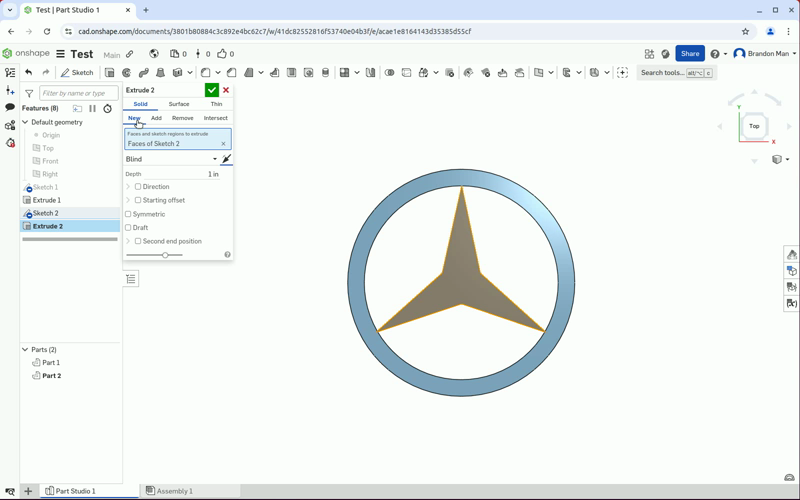
text(4.574)
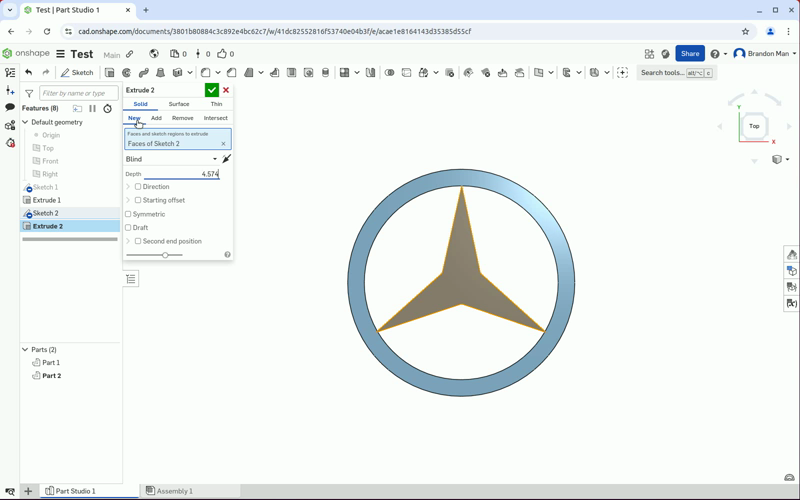
key(enter)
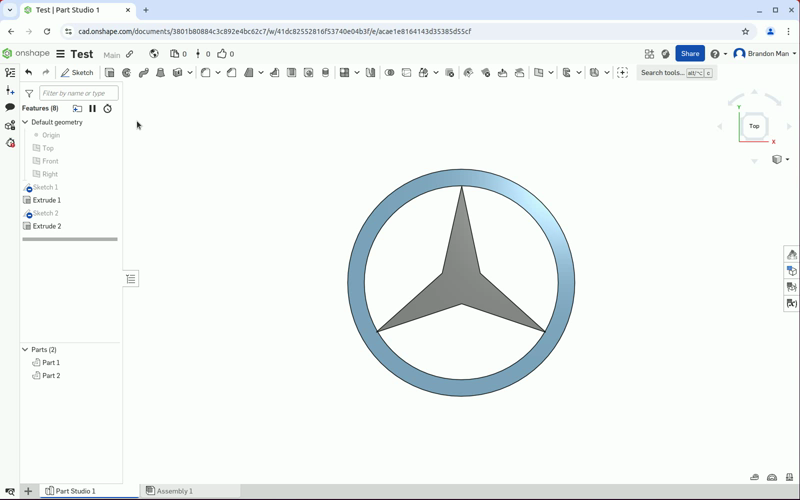
key(shift+h)
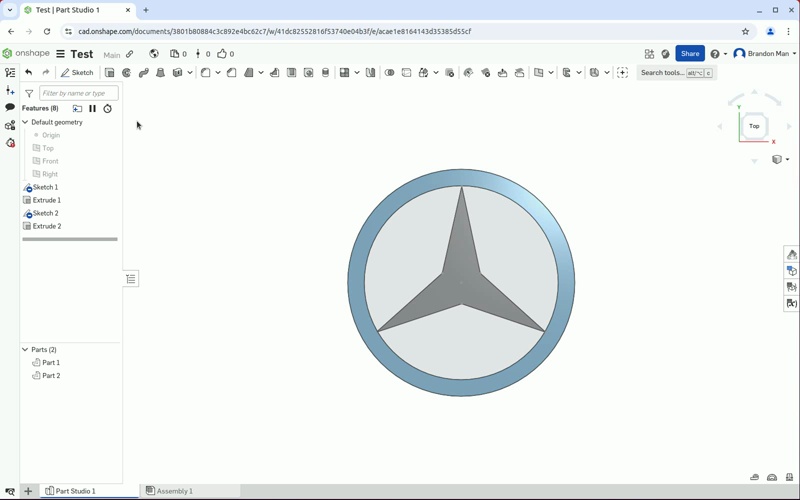
key(shift+h)
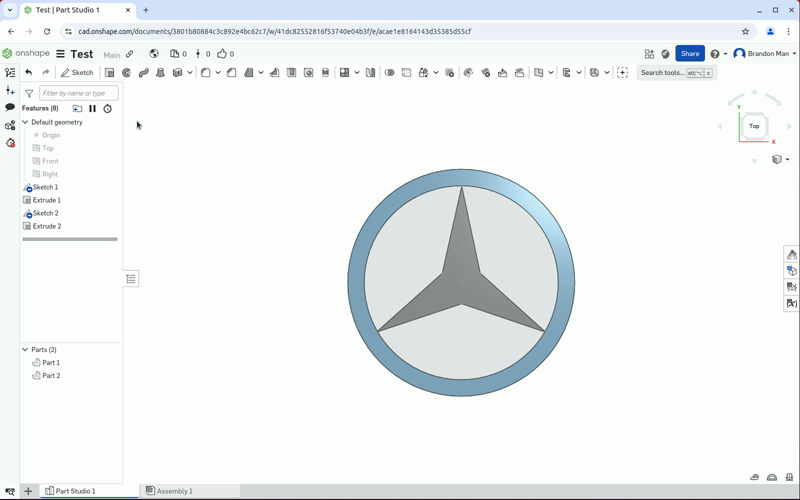
key(shift+7)
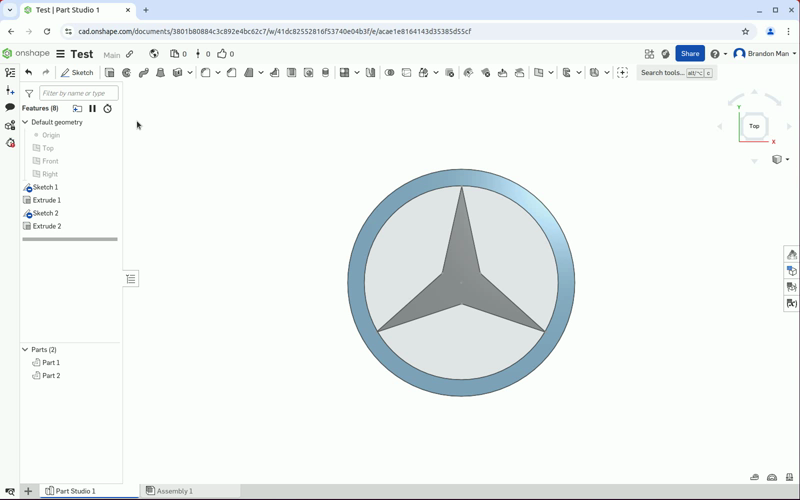
key(up, 3)
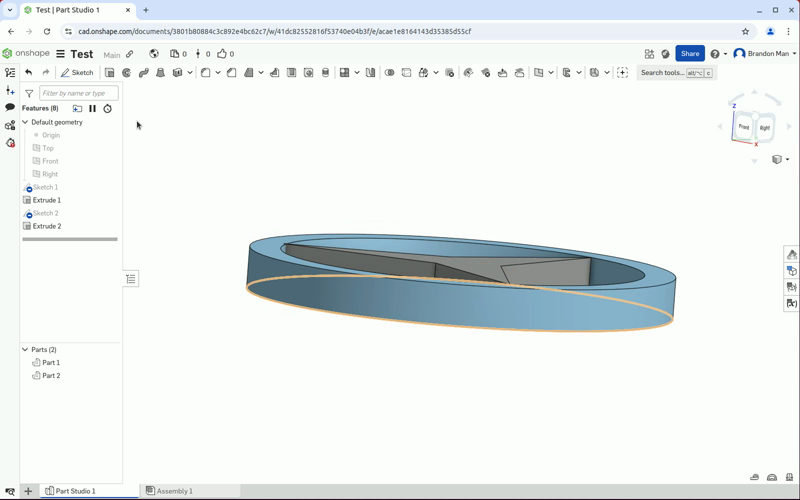
key(left, 3)
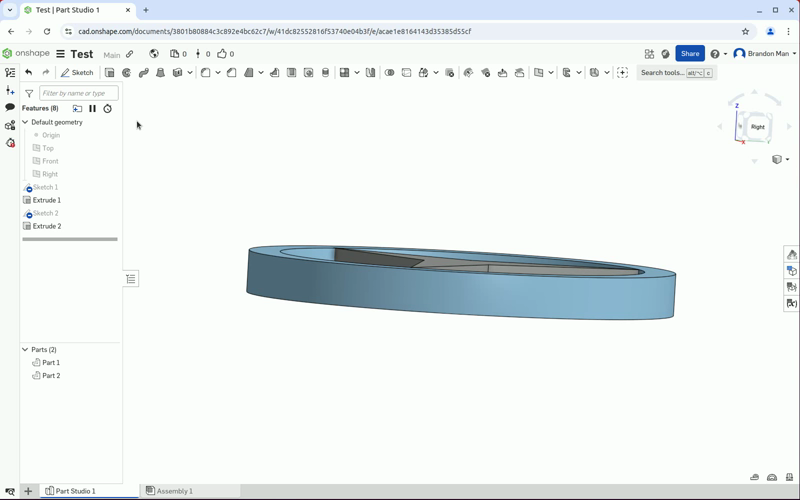
key(right, 3)
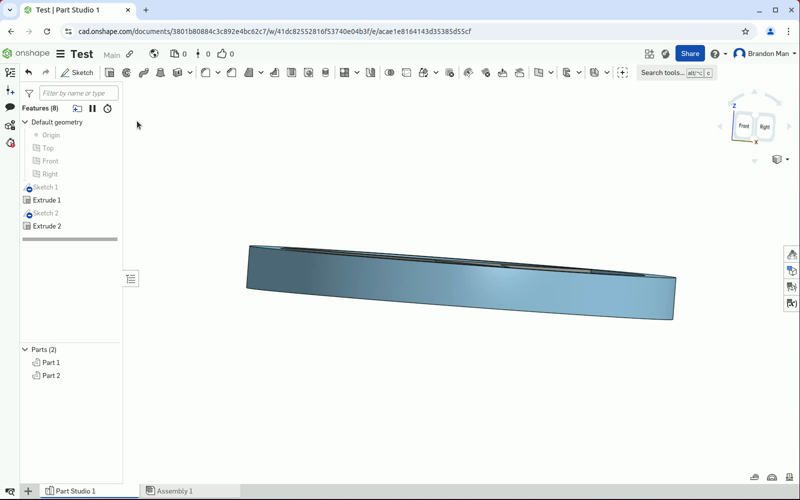
key(down, 3)
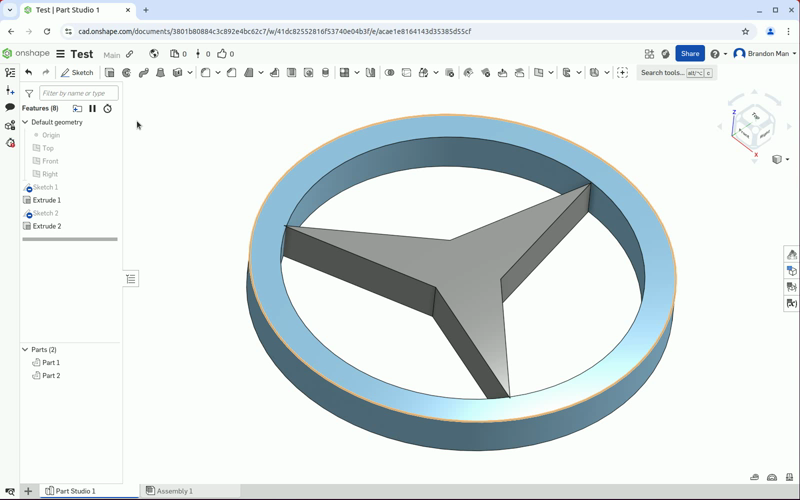
mouse_move(73, 189)
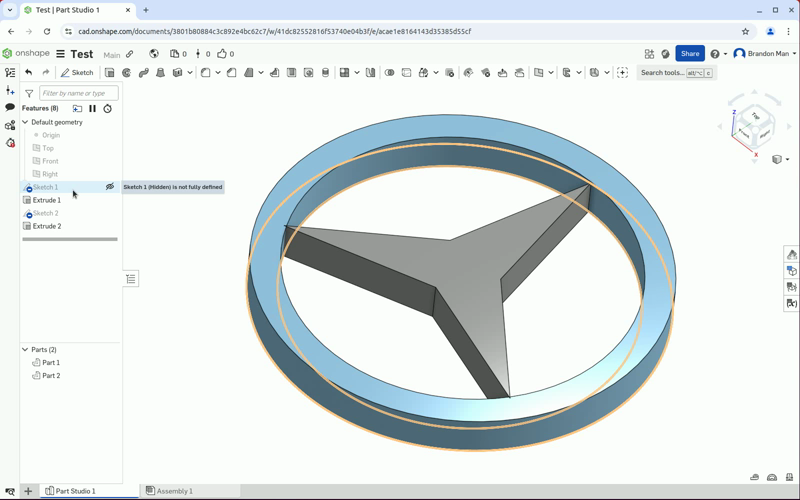
click(73, 189)